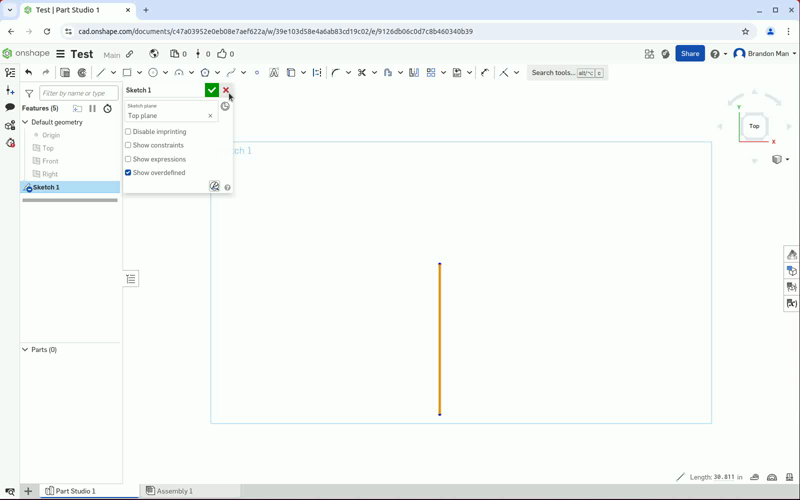
key(shift+h)
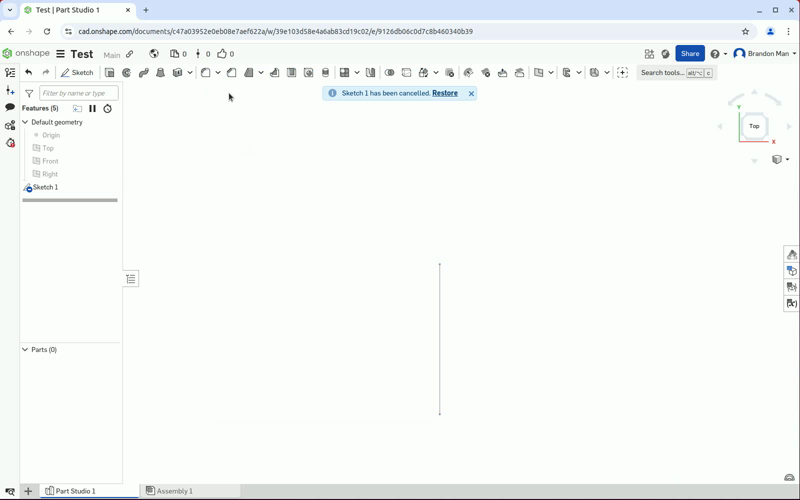
key(shift+s)
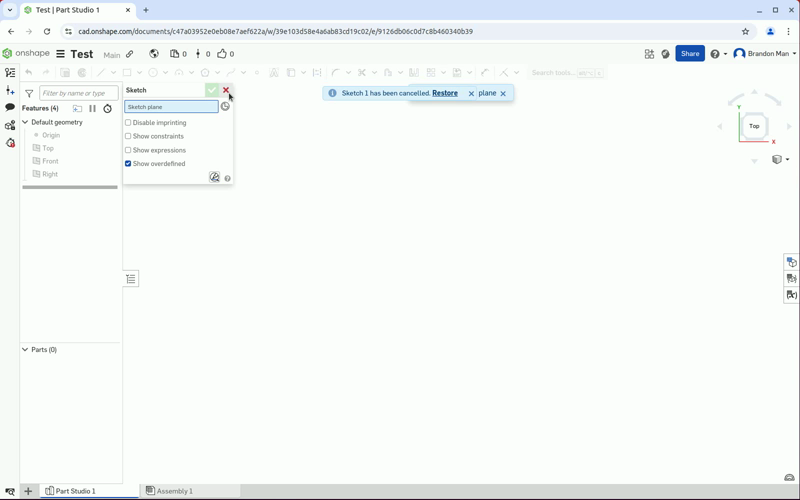
mouse_move(73, 150)
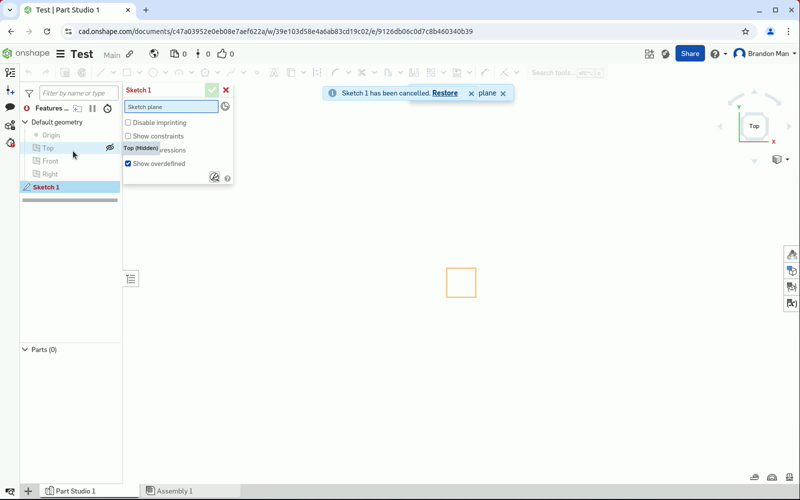
click(73, 150)
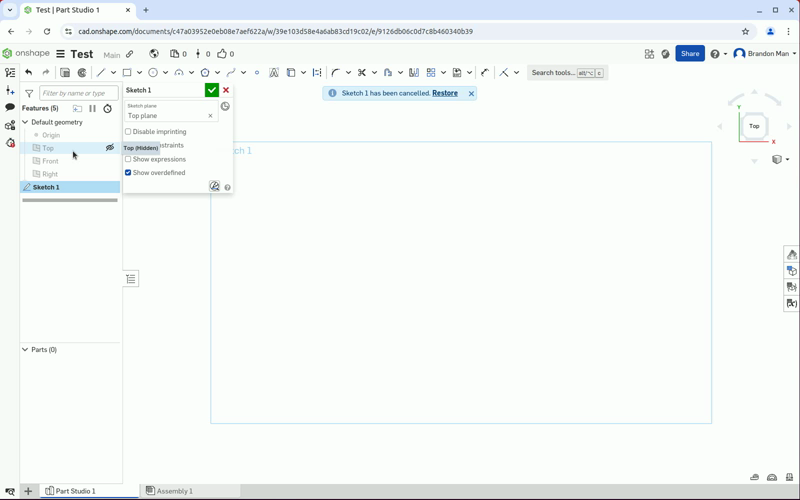
mouse_move(73, 352)
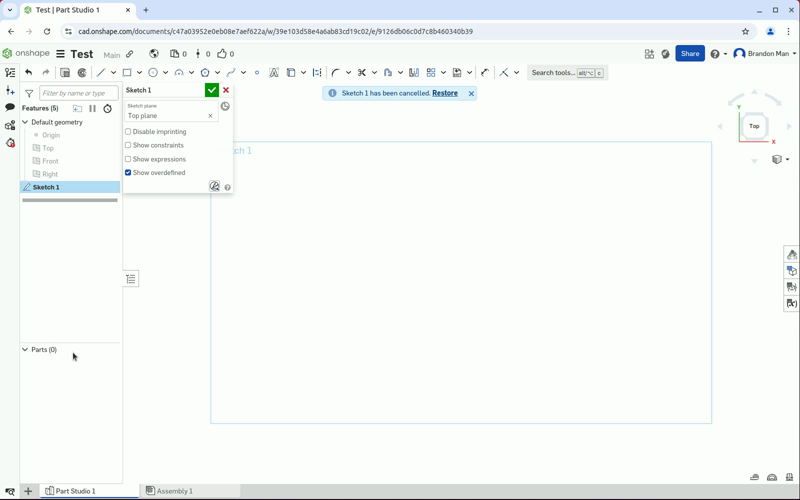
key(y)
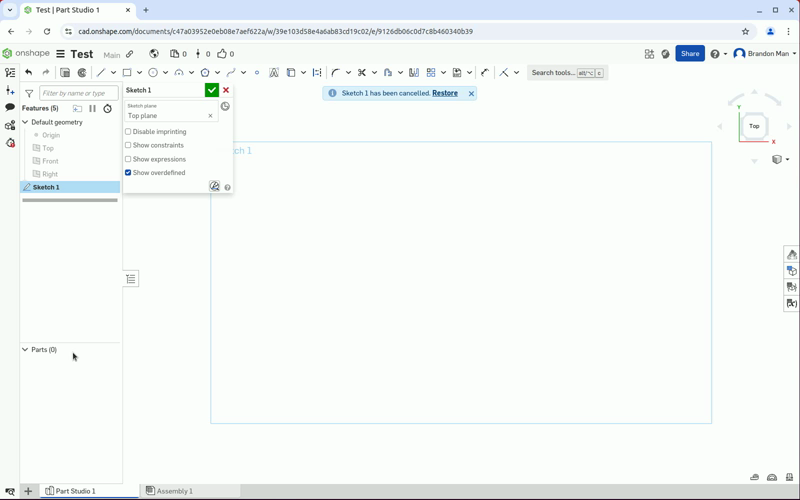
key(c)
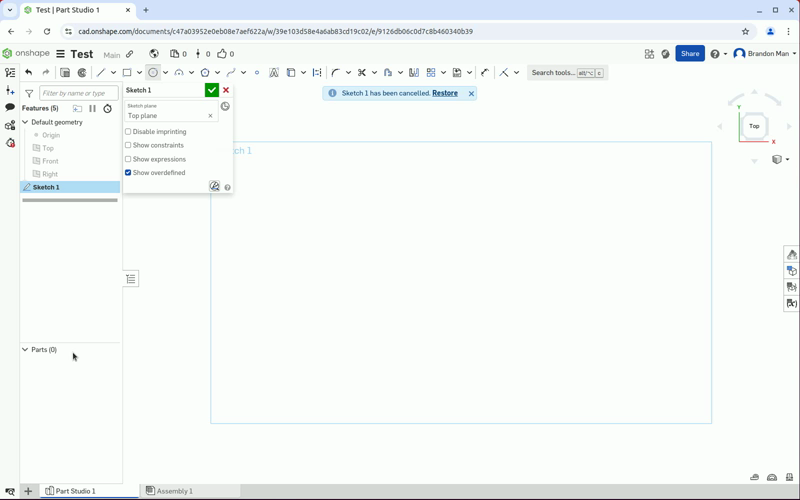
key_down(shift)
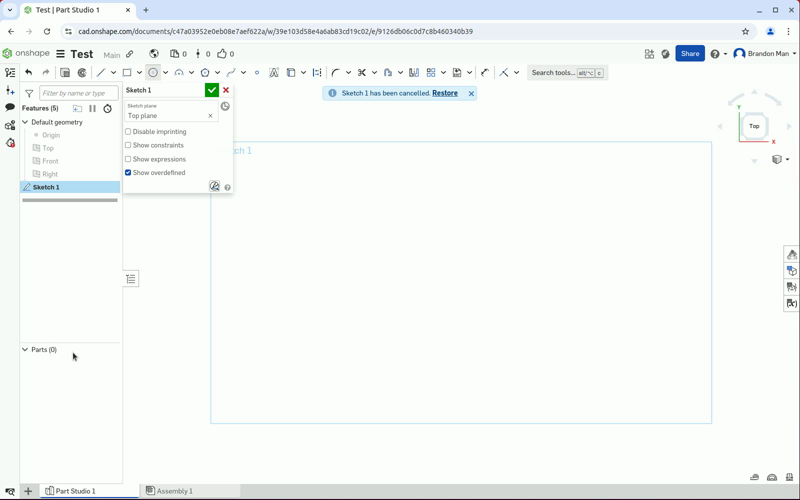
mouse_move(379, 247)
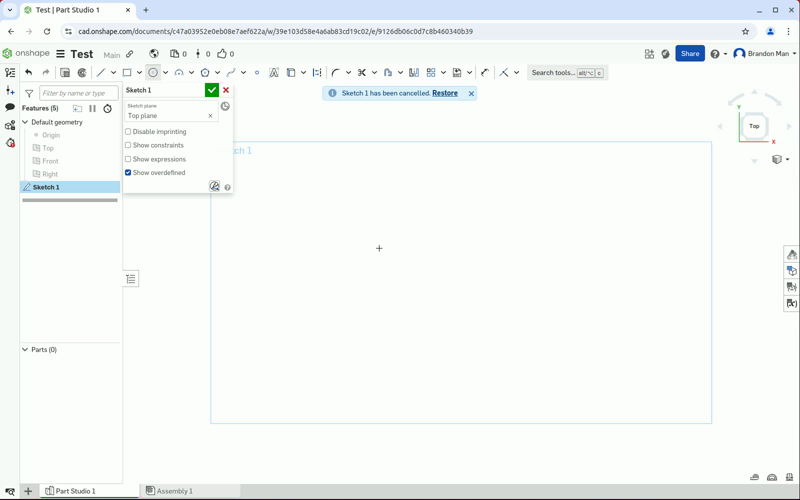
click(379, 247)
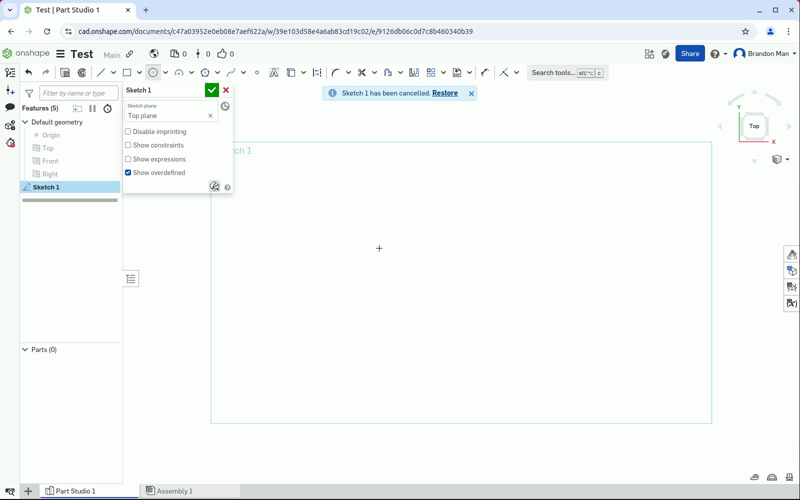
key_up(shift)
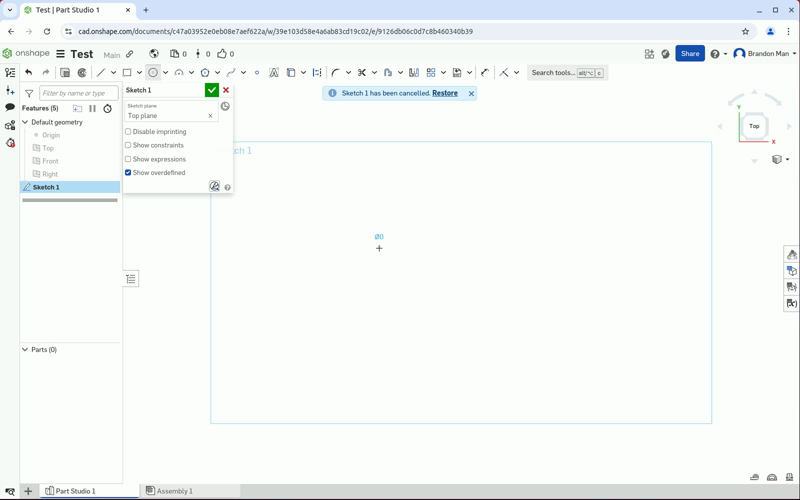
mouse_move(410, 247)
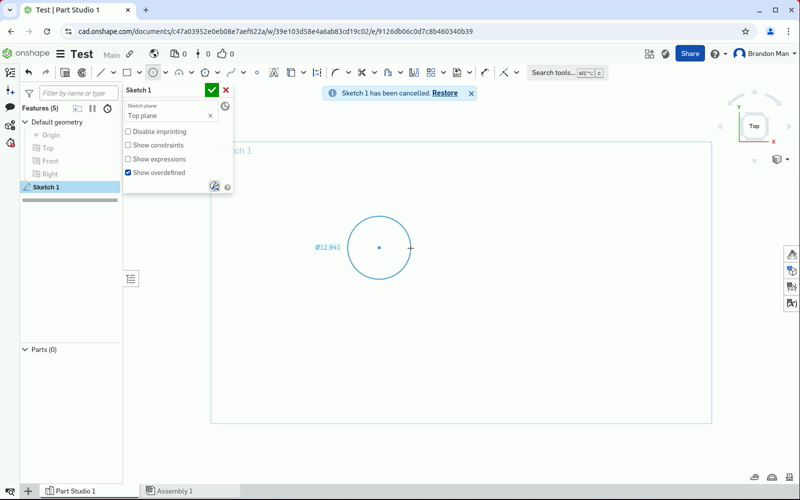
click(410, 247)
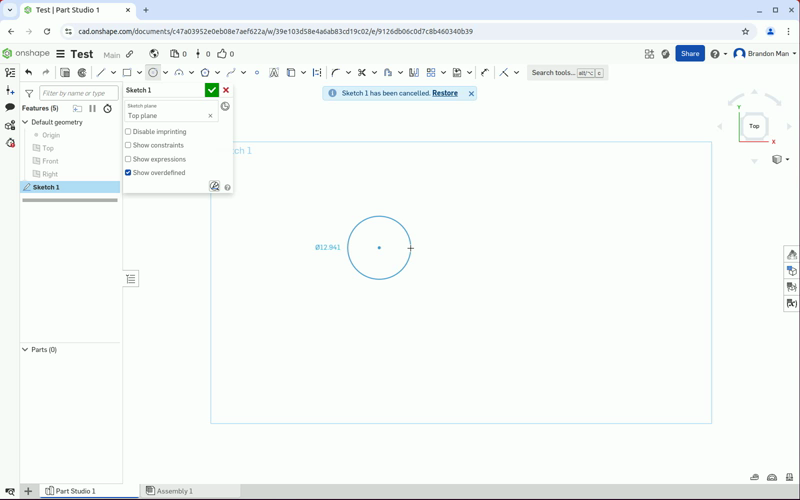
key(esc)
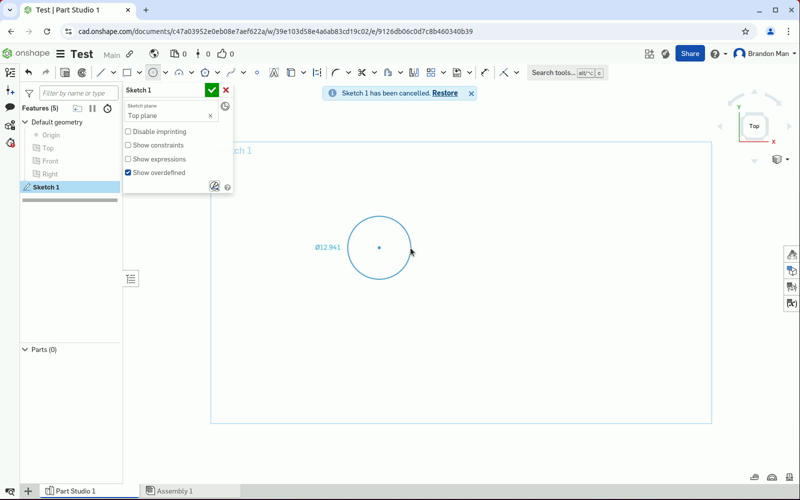
key(c)
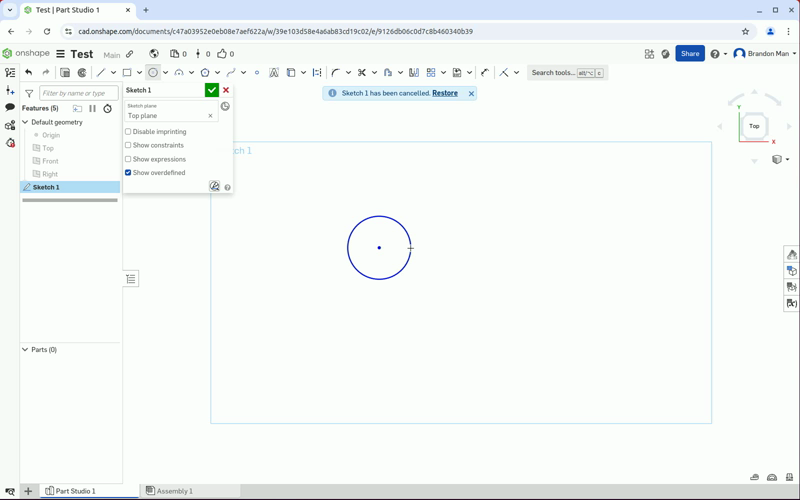
key_down(shift)
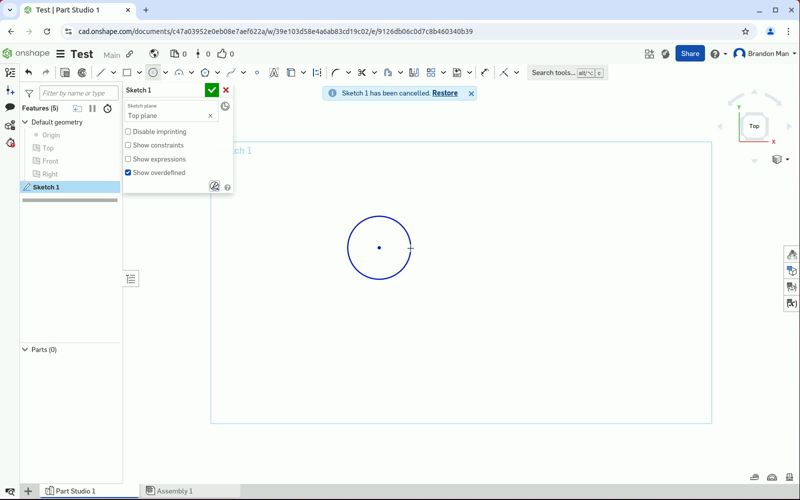
mouse_move(379, 247)
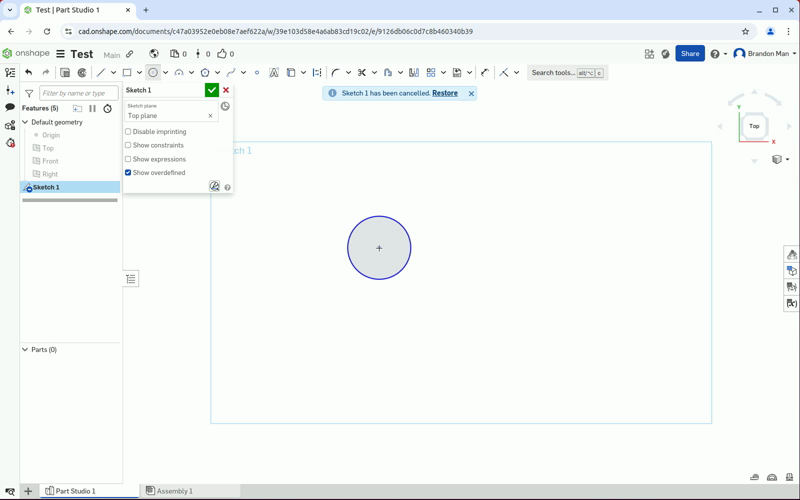
click(379, 247)
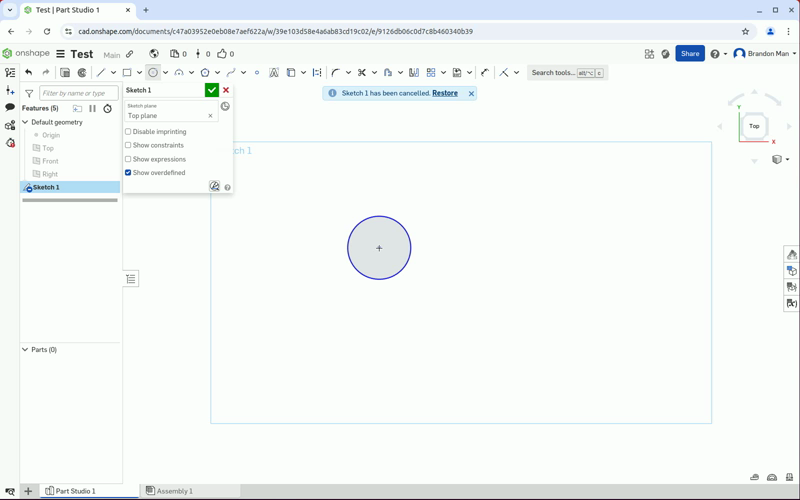
key_up(shift)
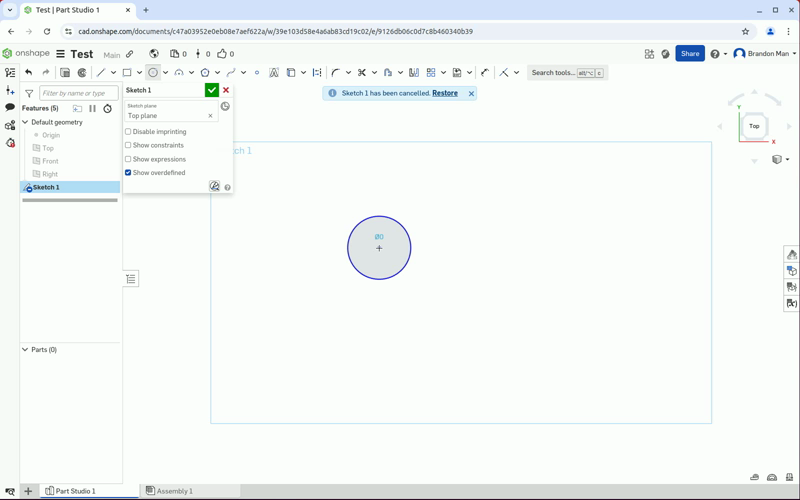
mouse_move(395, 247)
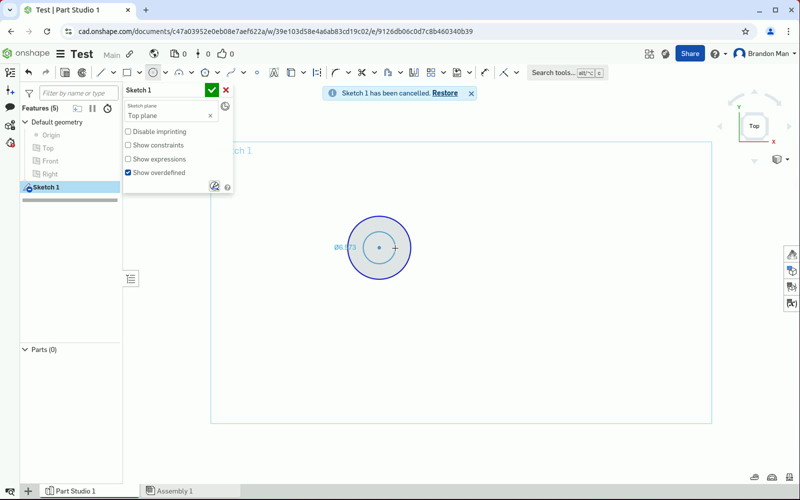
click(395, 247)
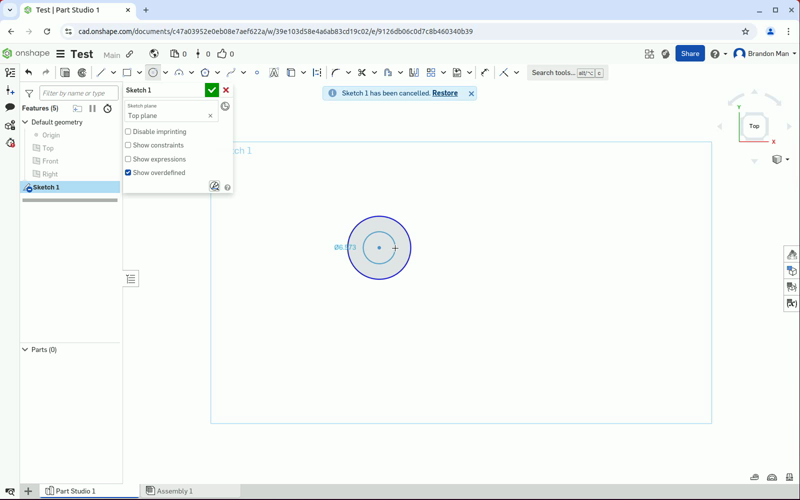
key(esc)
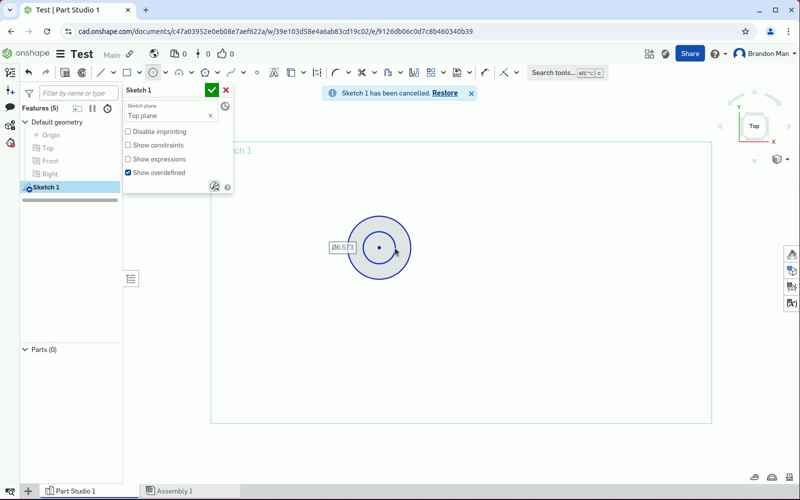
mouse_move(379, 272)
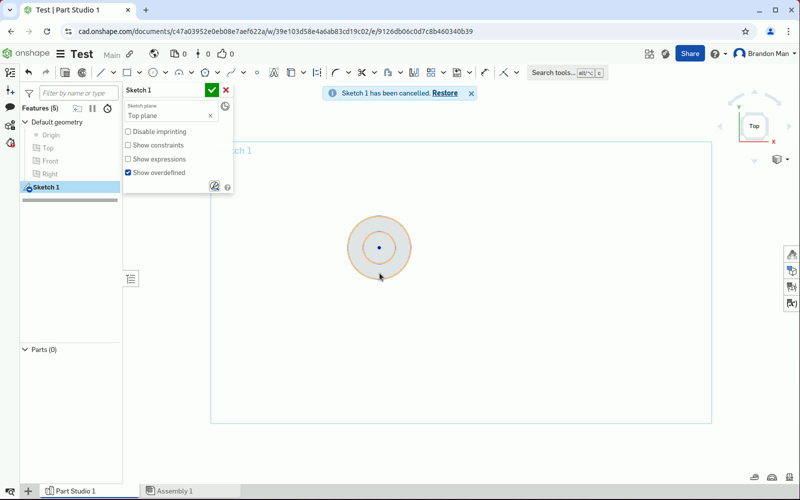
click(379, 272)
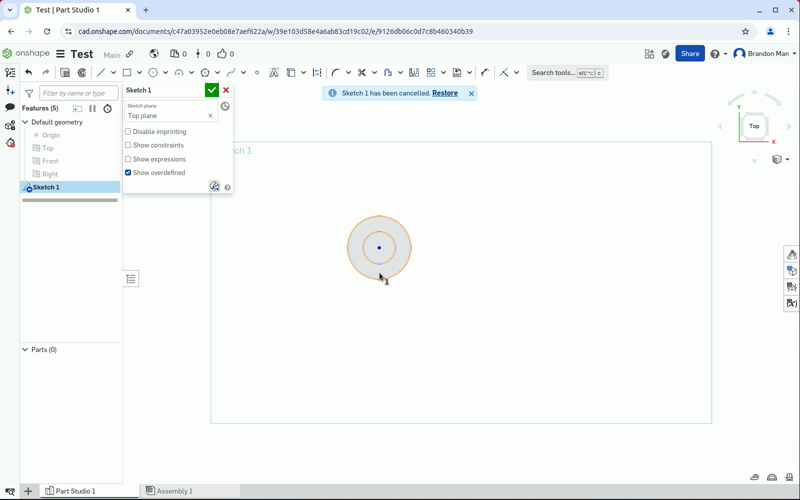
mouse_move(73, 352)
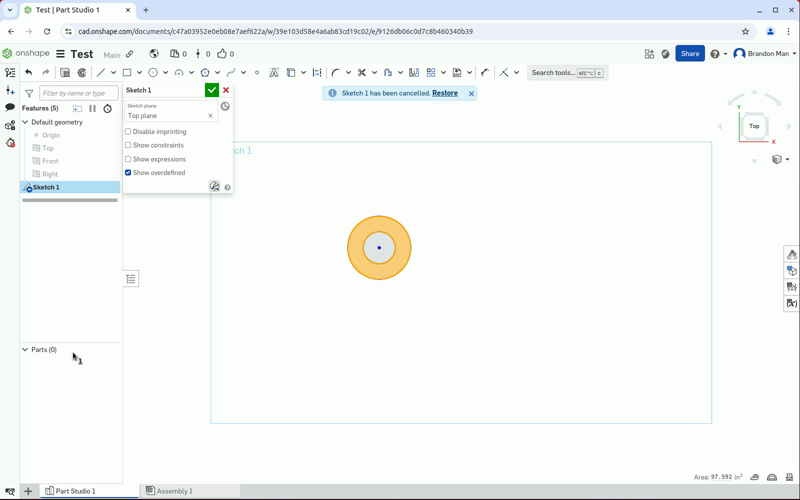
key(shift+y)
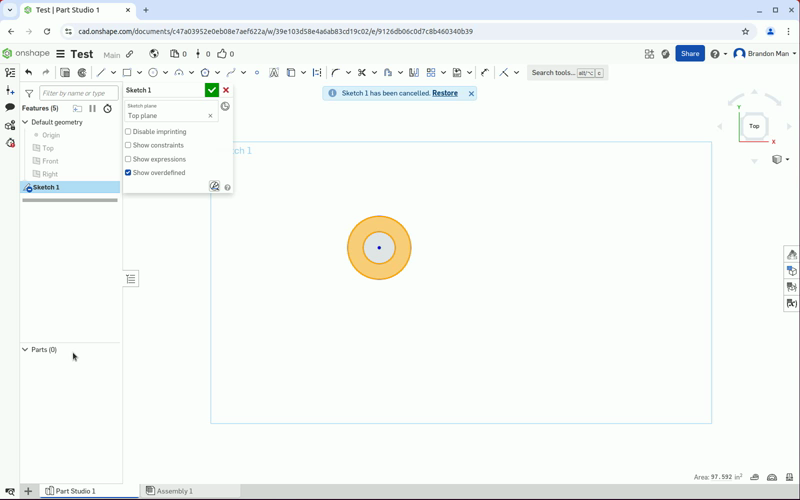
key(shift+e)
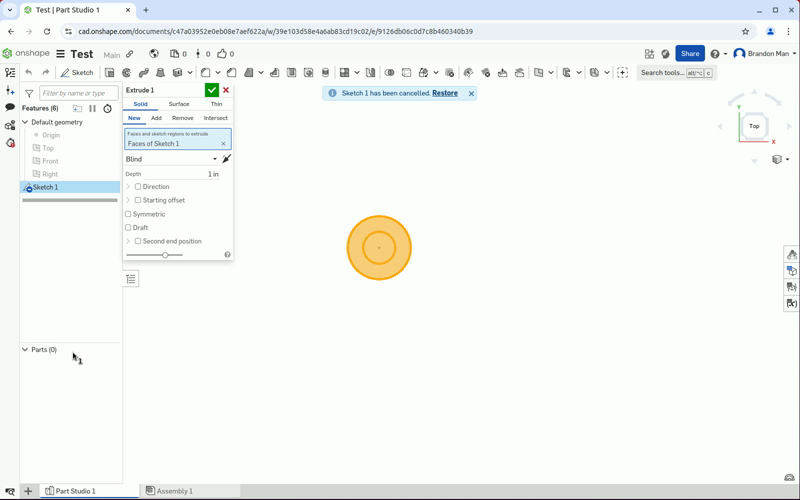
mouse_move(143, 106)
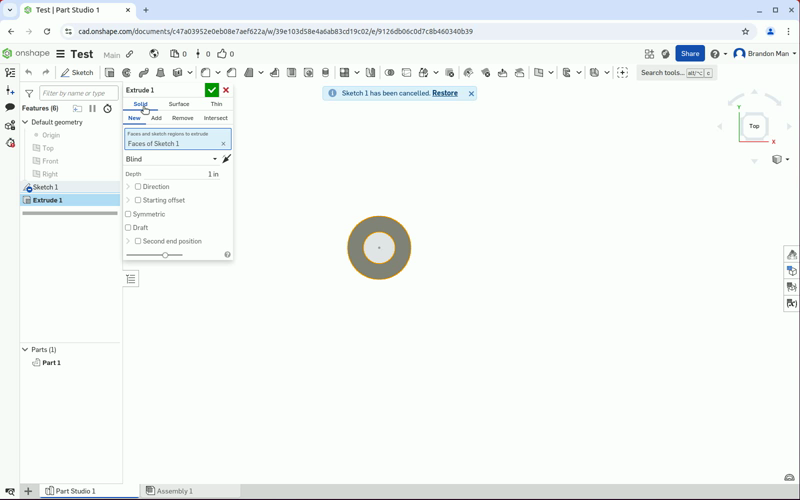
click(143, 106)
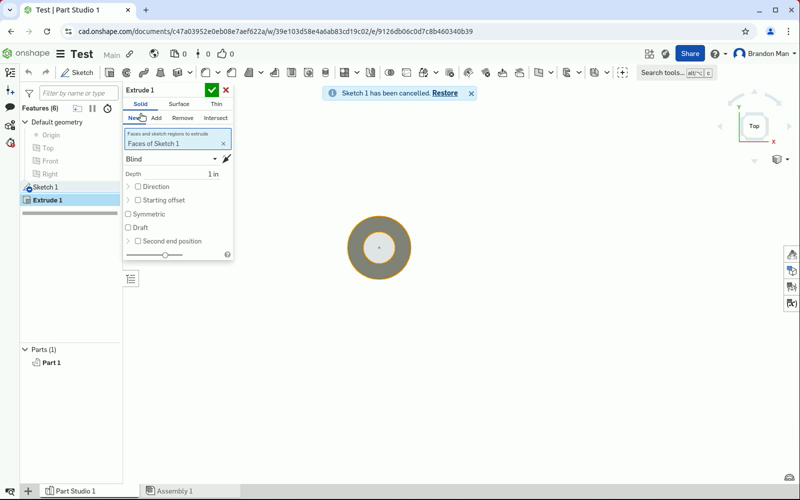
mouse_move(137, 120)
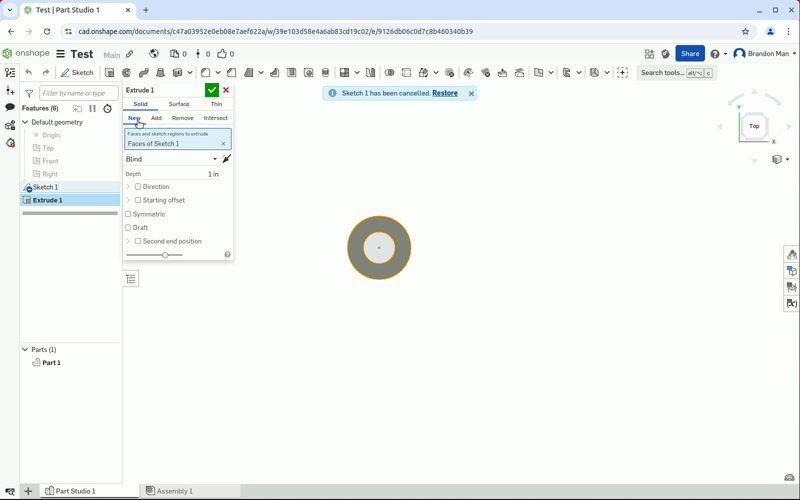
click(137, 120)
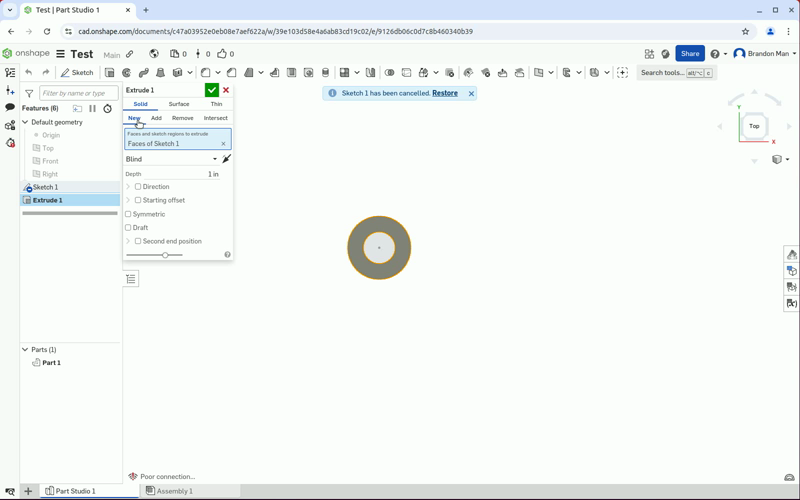
key(tab, 4)
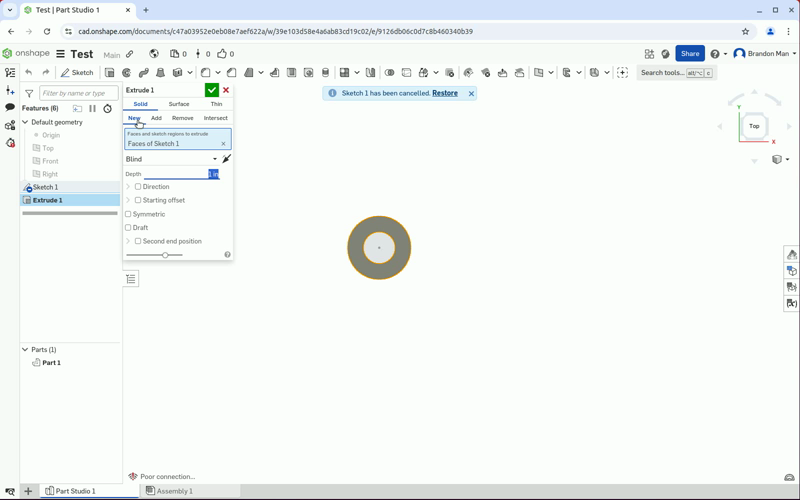
text(3.129)
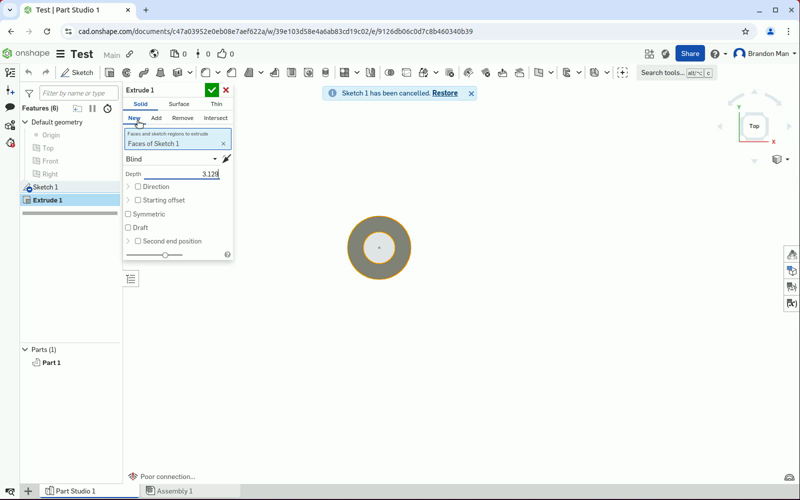
key(enter)
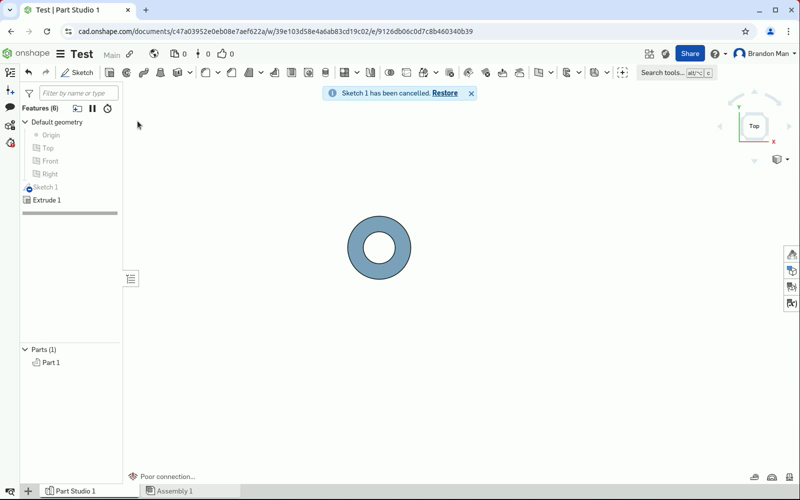
key(shift+h)
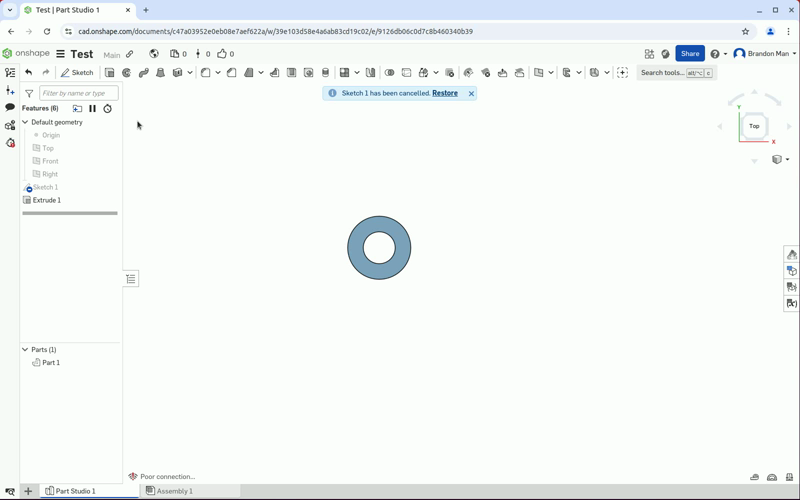
key(shift+h)
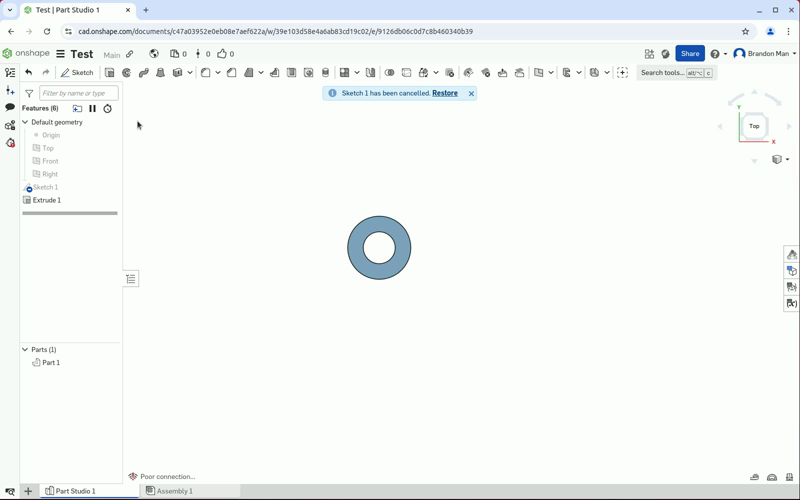
mouse_move(73, 189)
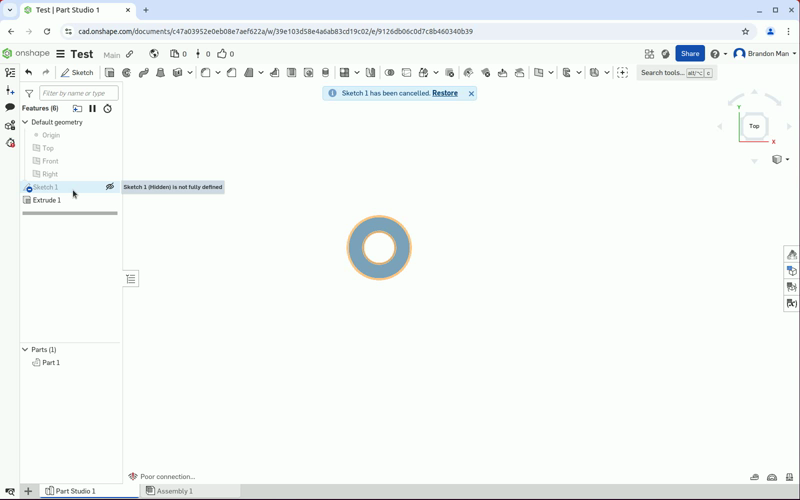
click(73, 189)
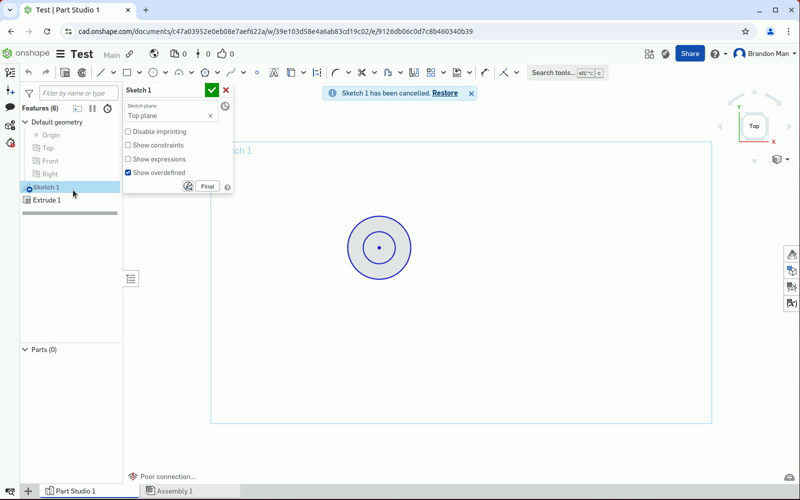
mouse_move(229, 92)
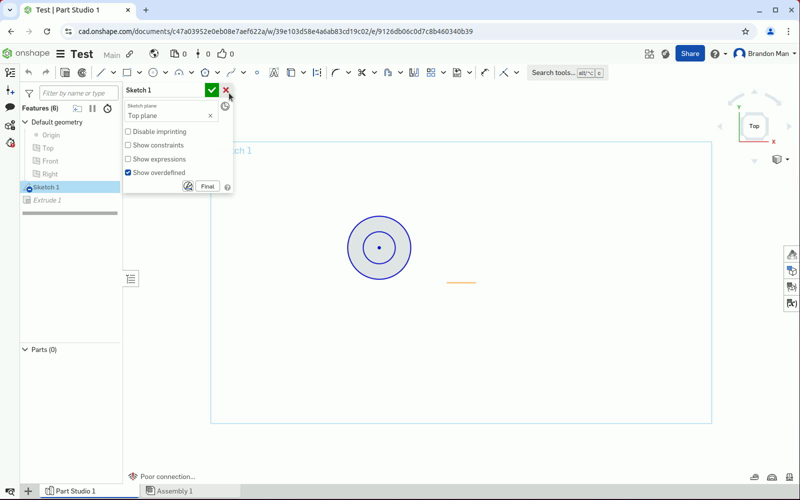
click(229, 92)
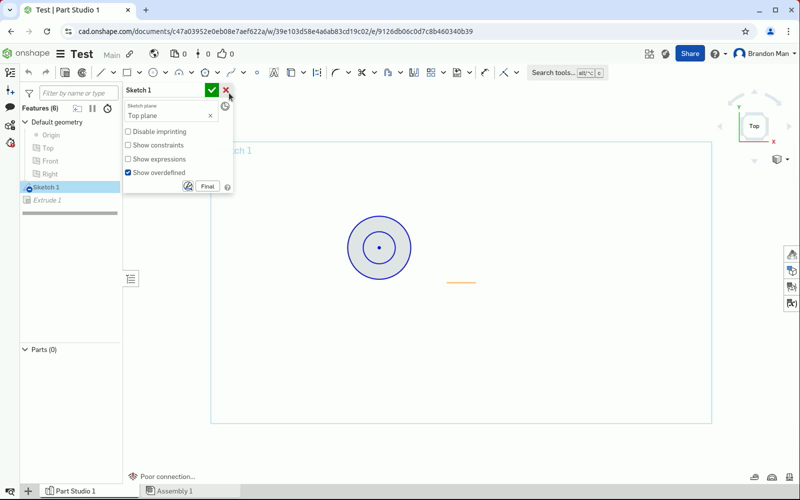
key(shift+s)
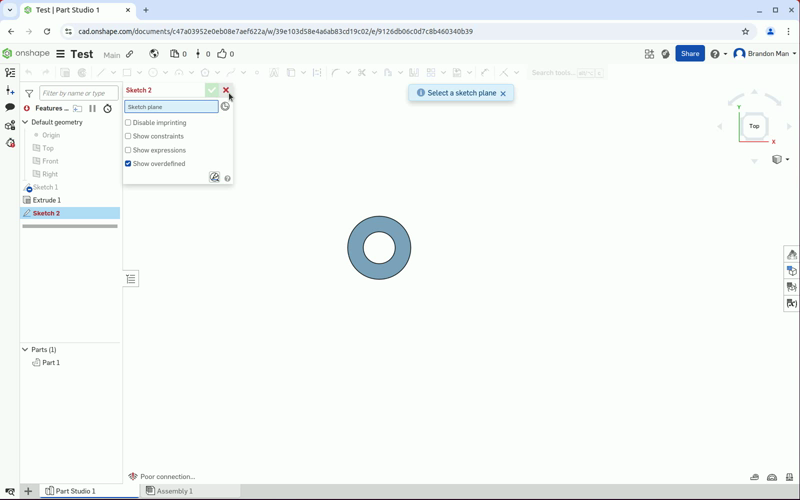
mouse_move(73, 150)
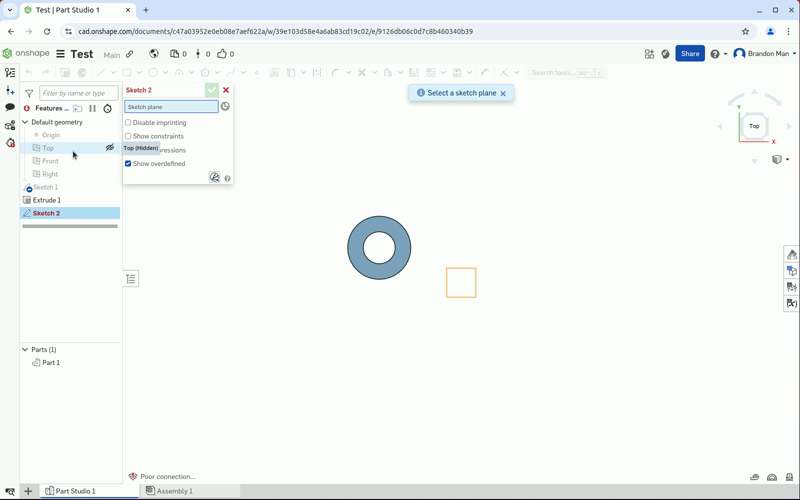
click(73, 150)
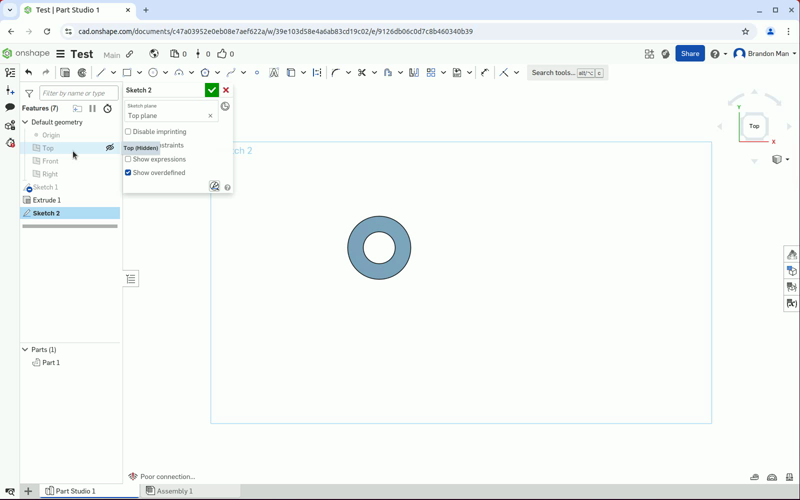
mouse_move(73, 352)
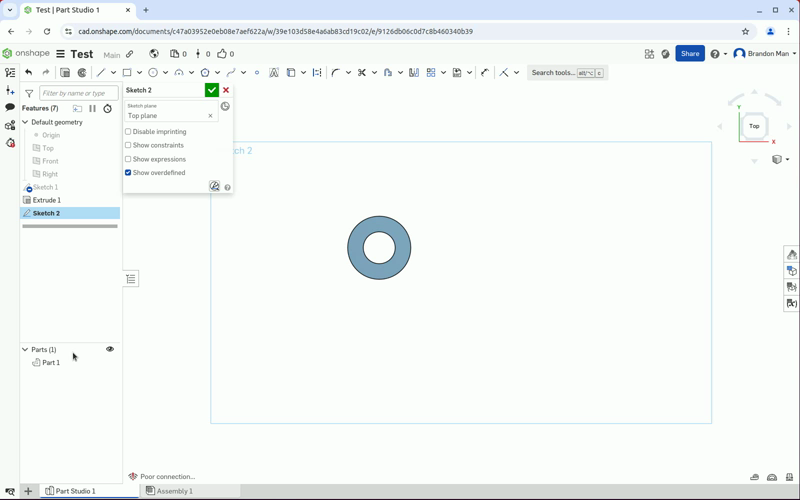
key(y)
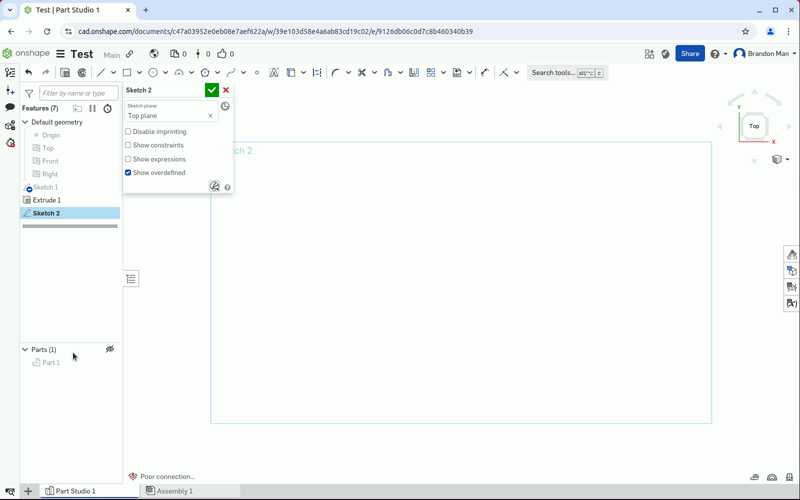
key(c)
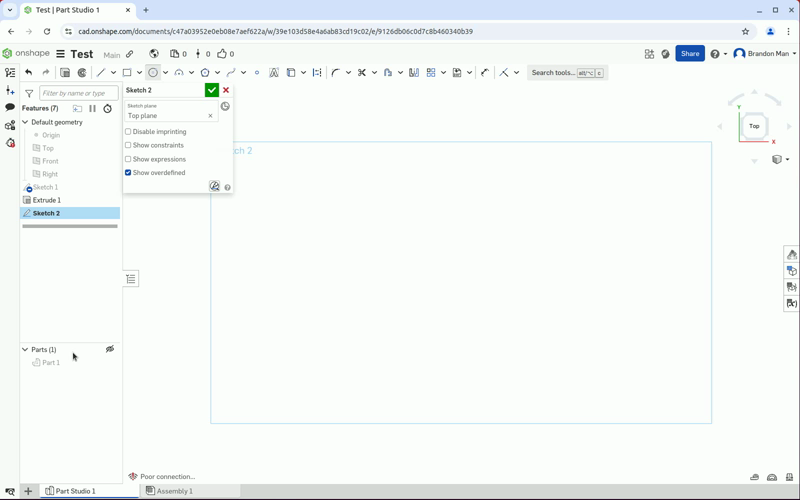
key_down(shift)
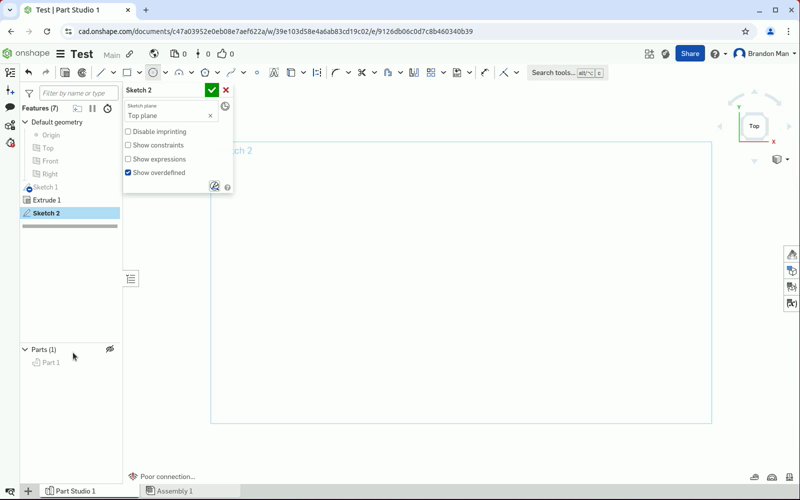
mouse_move(379, 247)
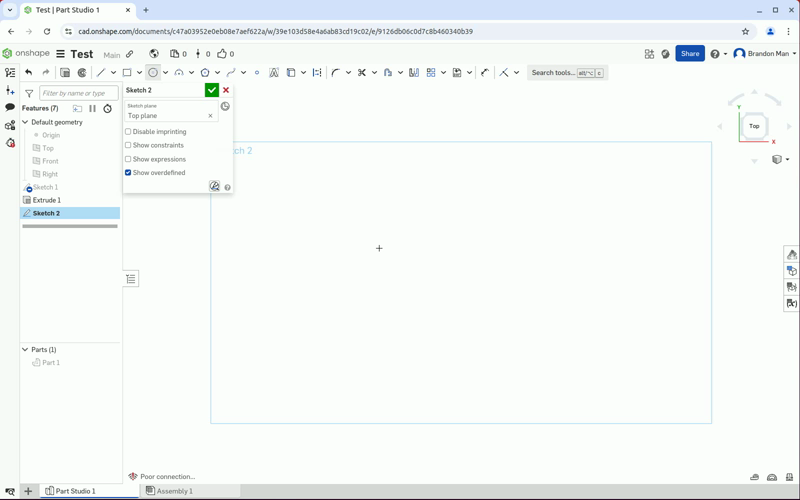
click(379, 247)
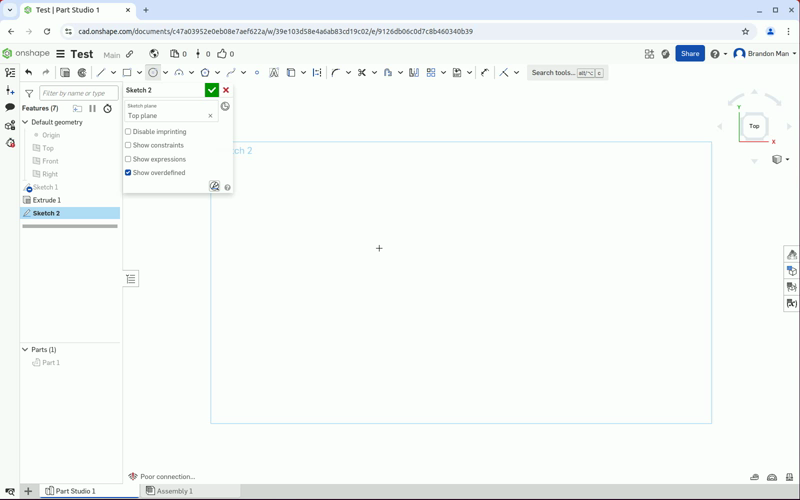
key_up(shift)
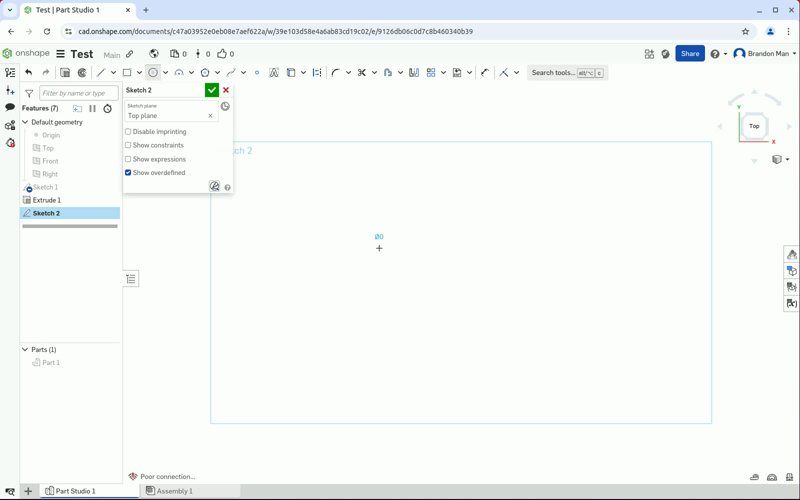
mouse_move(395, 247)
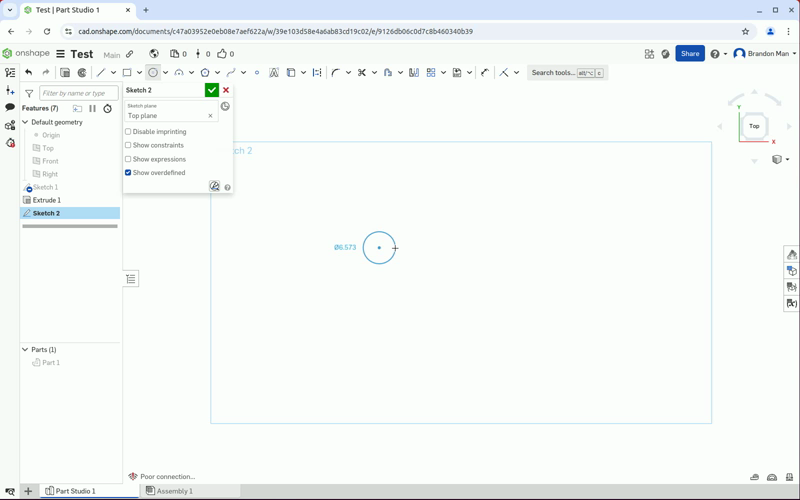
click(395, 247)
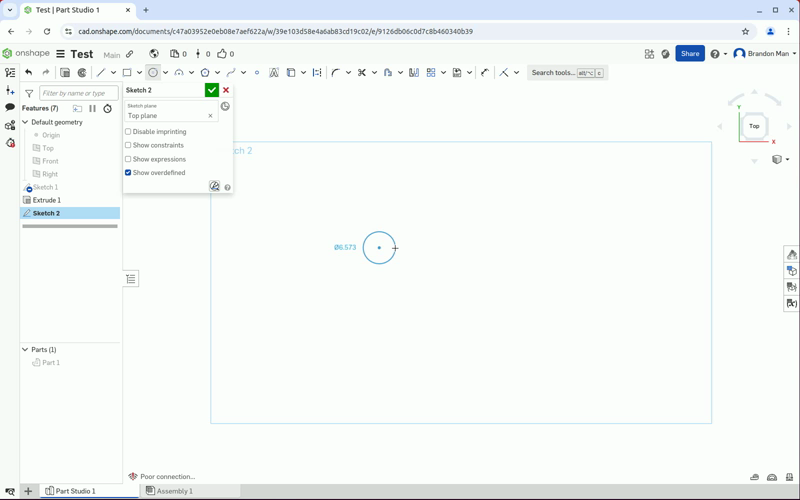
key(esc)
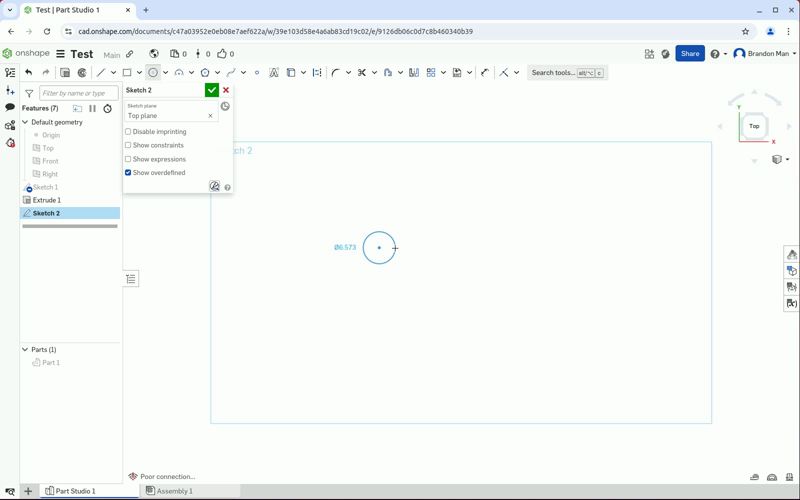
key(c)
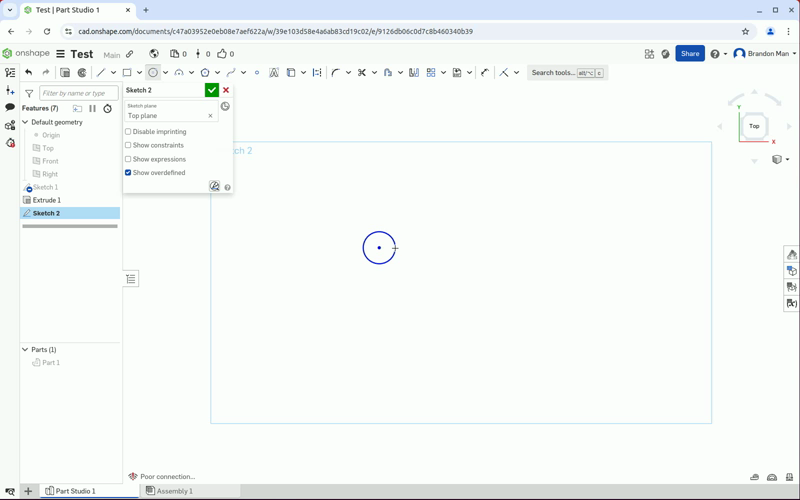
key_down(shift)
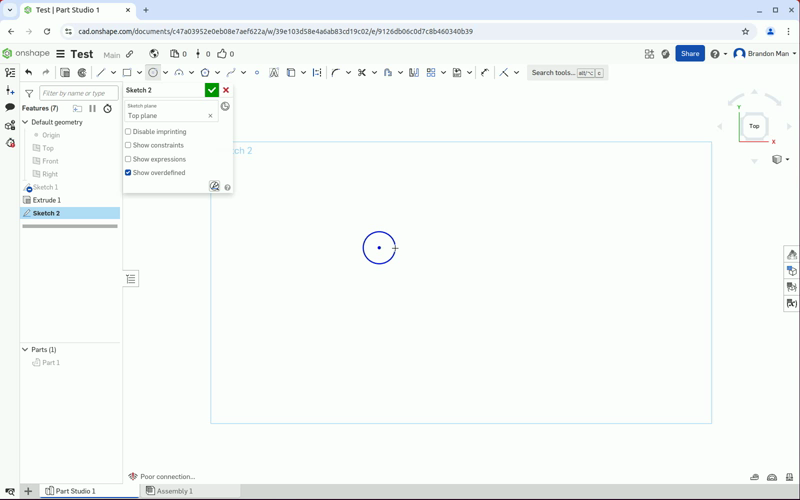
mouse_move(379, 247)
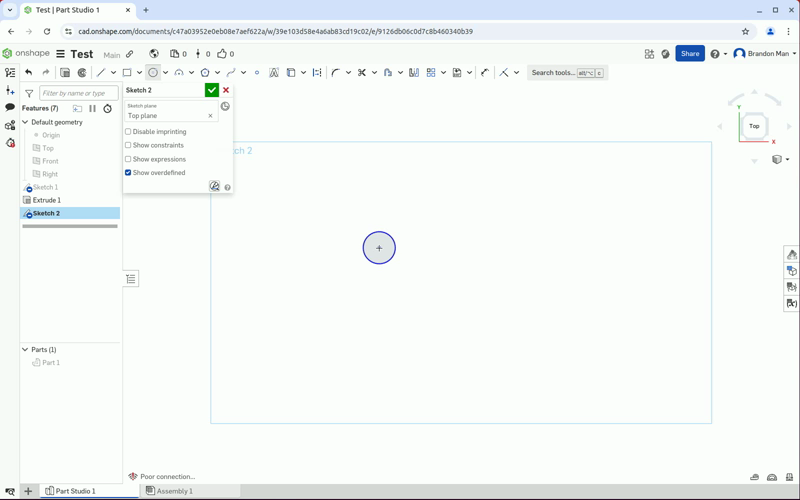
click(379, 247)
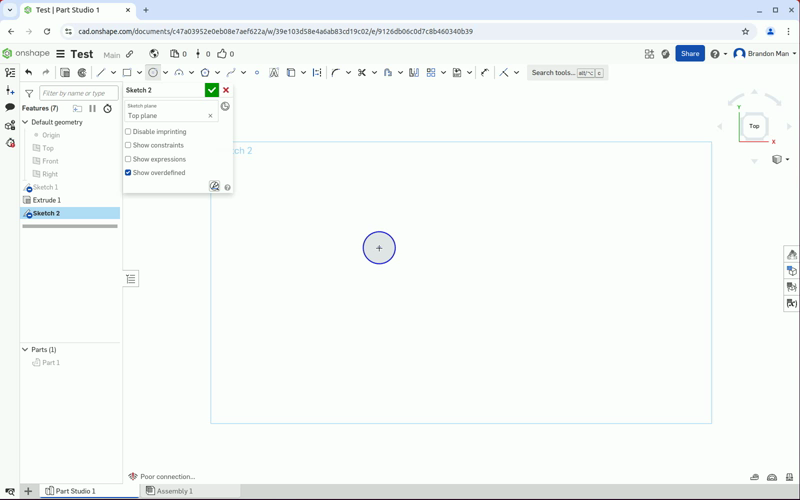
key_up(shift)
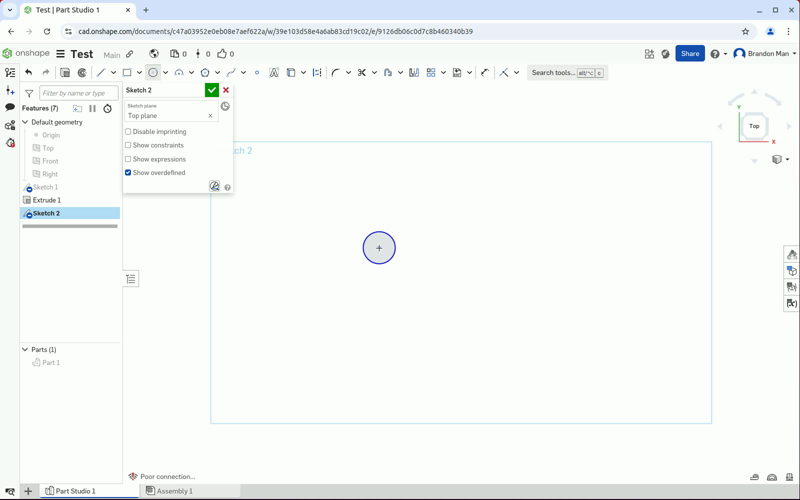
mouse_move(388, 247)
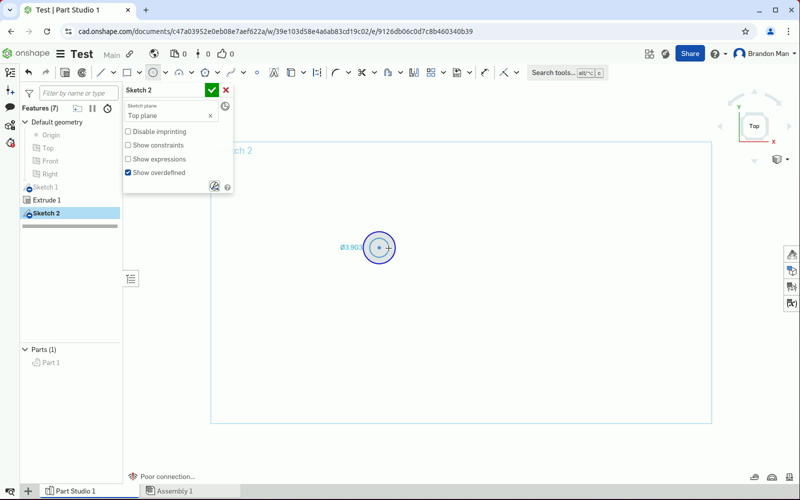
click(388, 247)
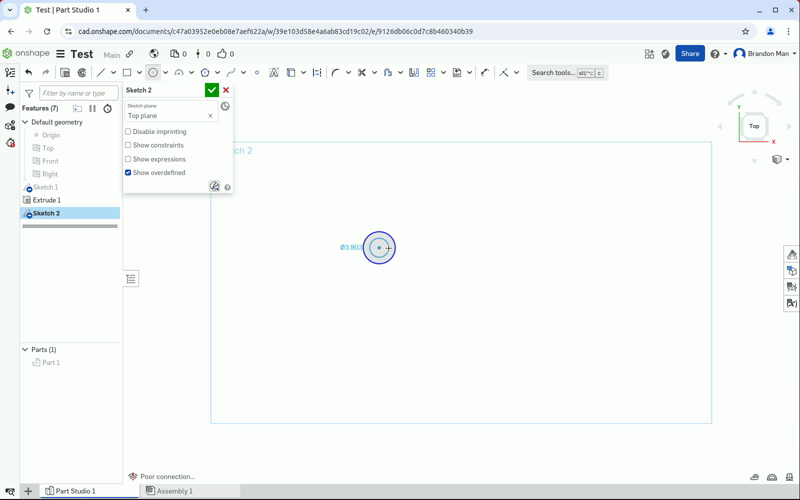
key(esc)
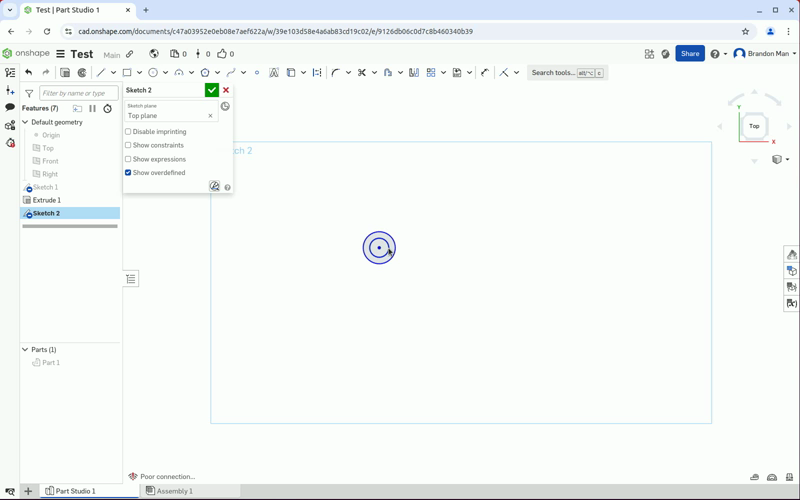
mouse_move(394, 245)
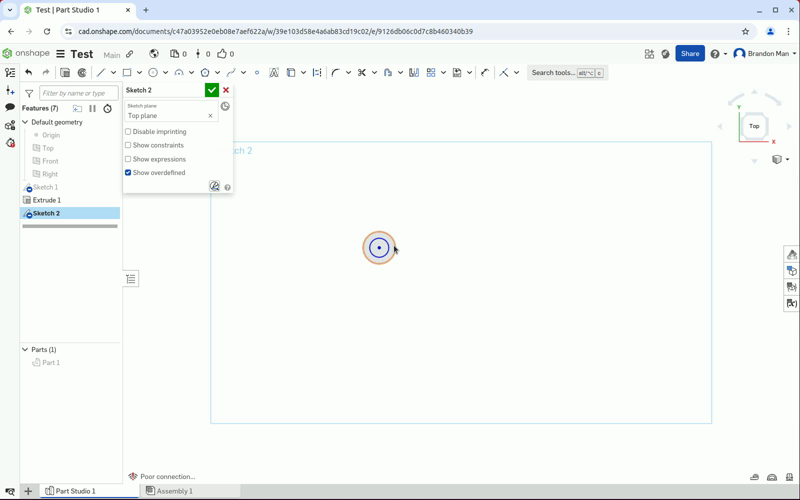
scroll(6)
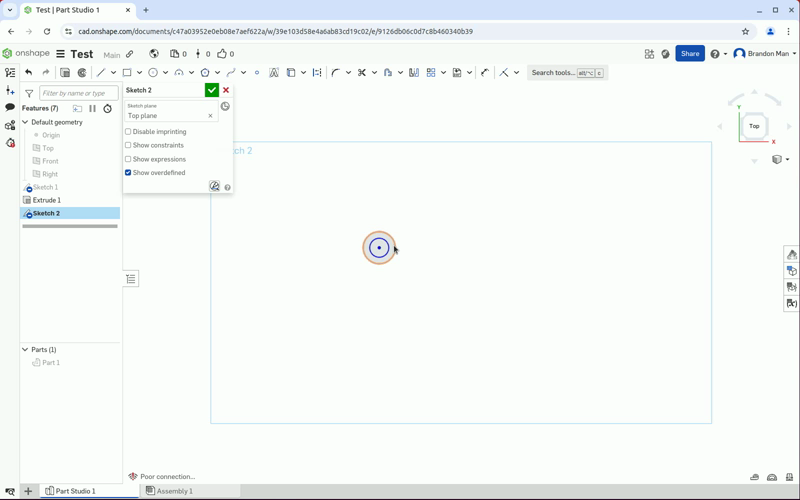
scroll(6)
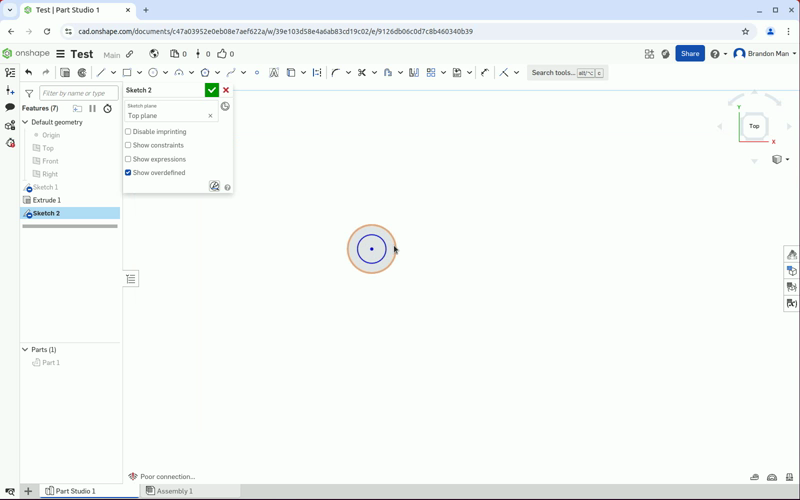
scroll(6)
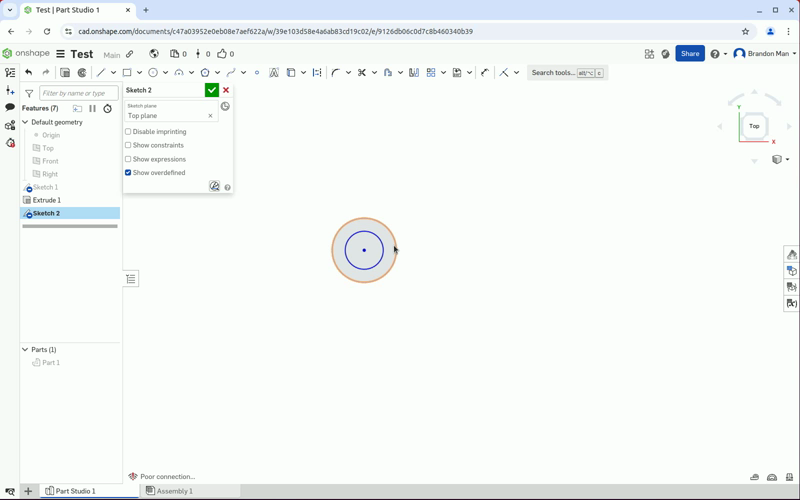
scroll(6)
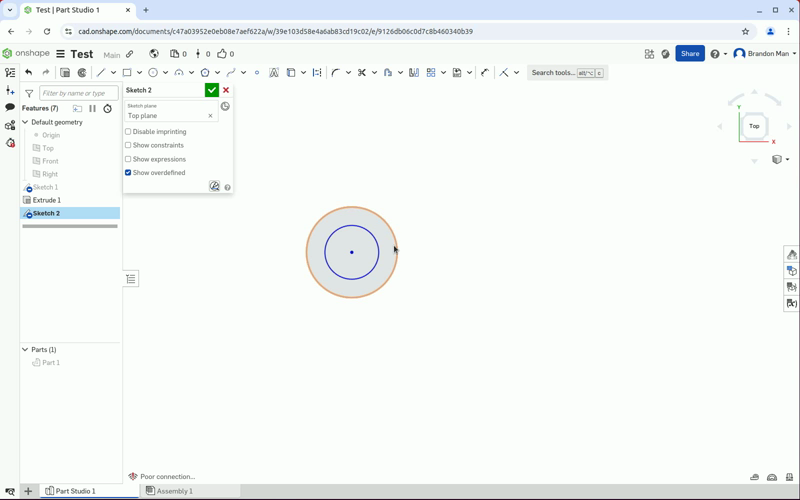
scroll(6)
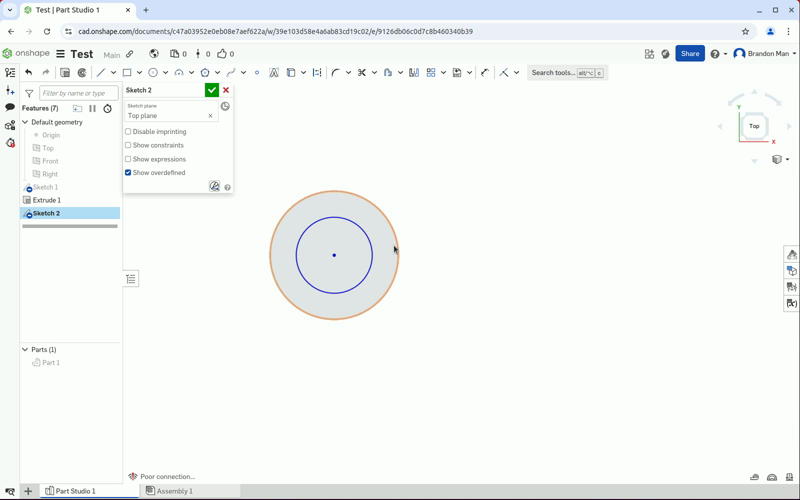
scroll(6)
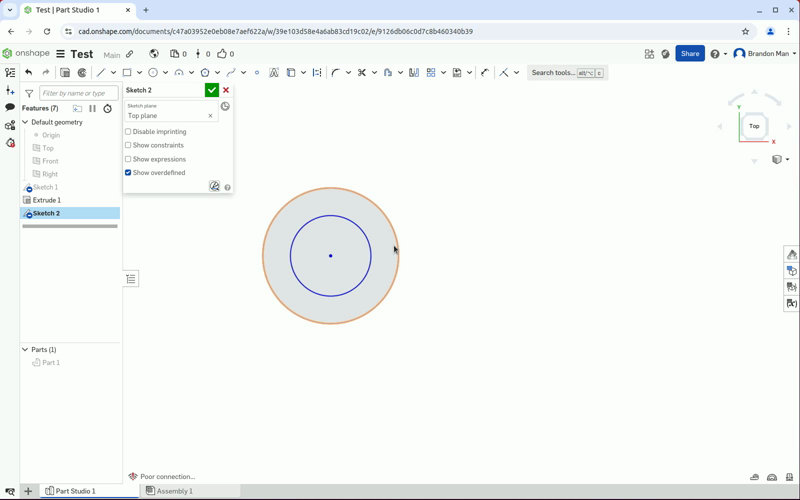
scroll(6)
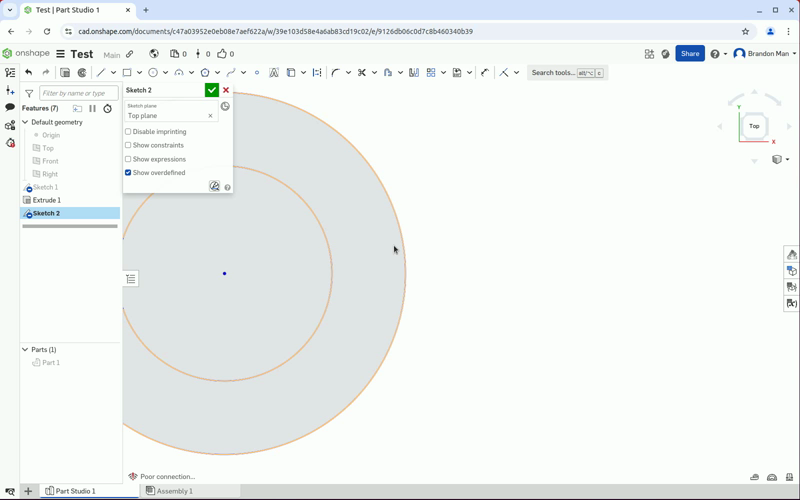
click(394, 245)
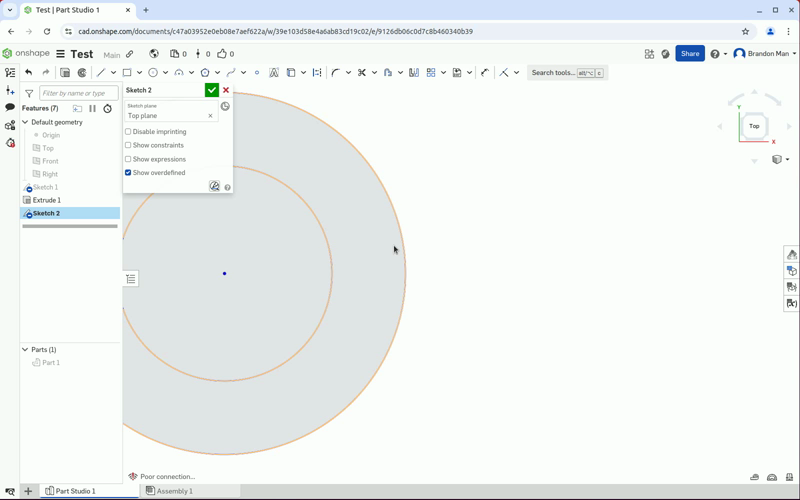
scroll(-6)
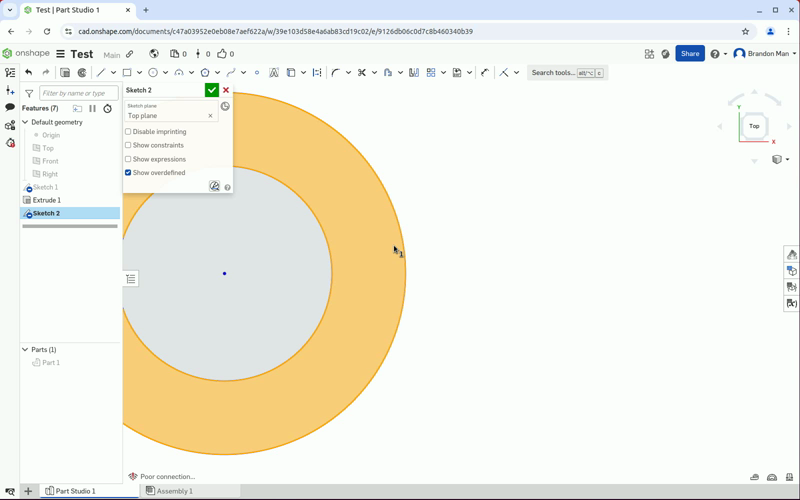
scroll(-6)
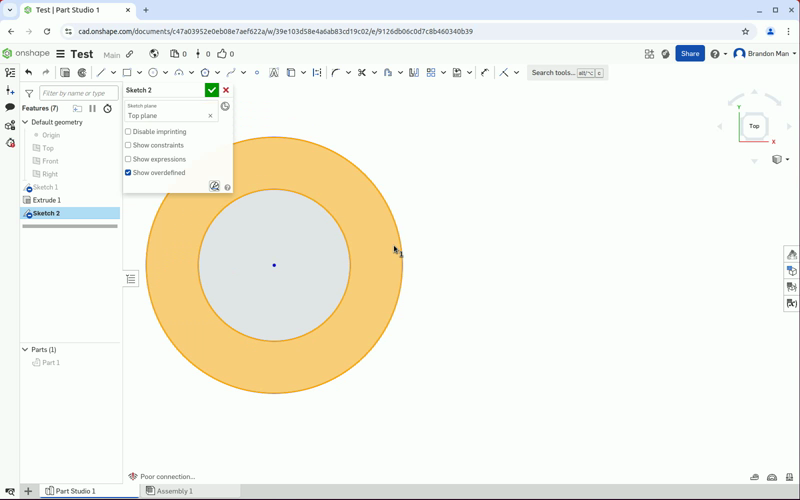
scroll(-6)
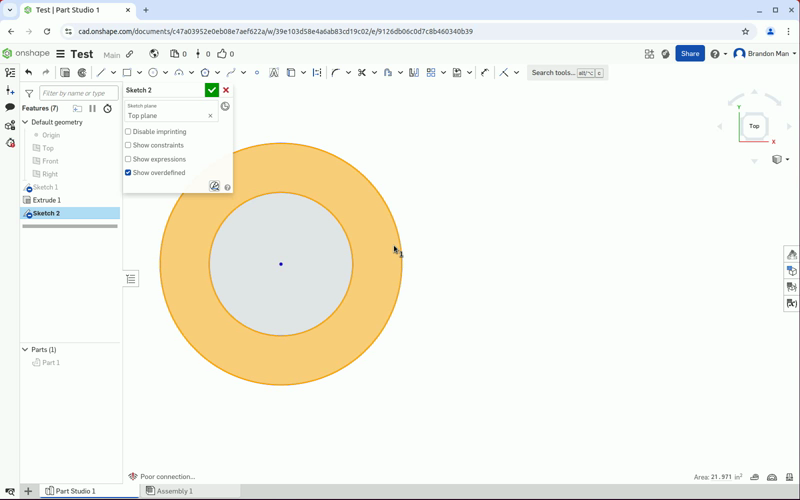
scroll(-6)
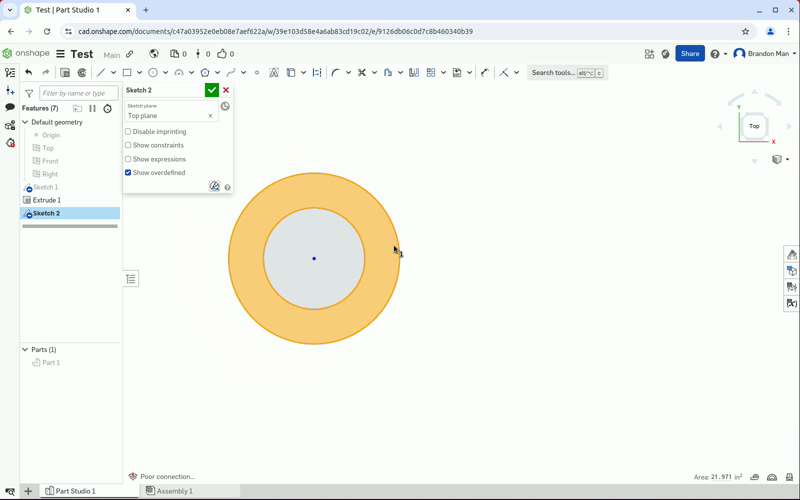
scroll(-6)
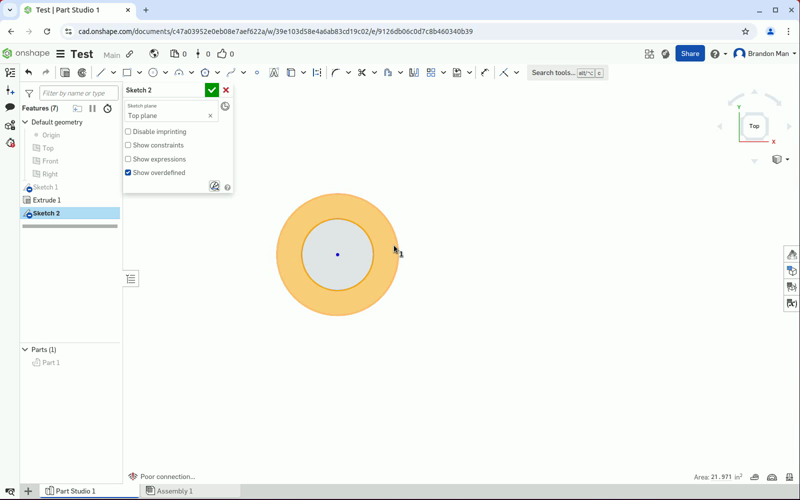
scroll(-6)
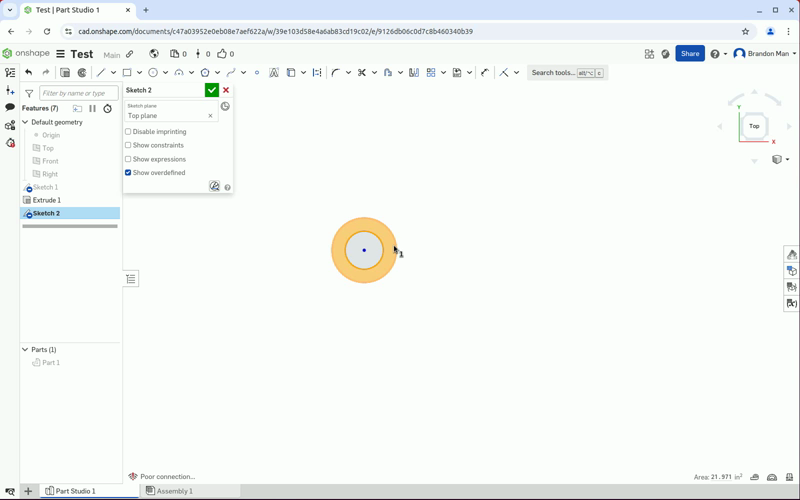
scroll(-6)
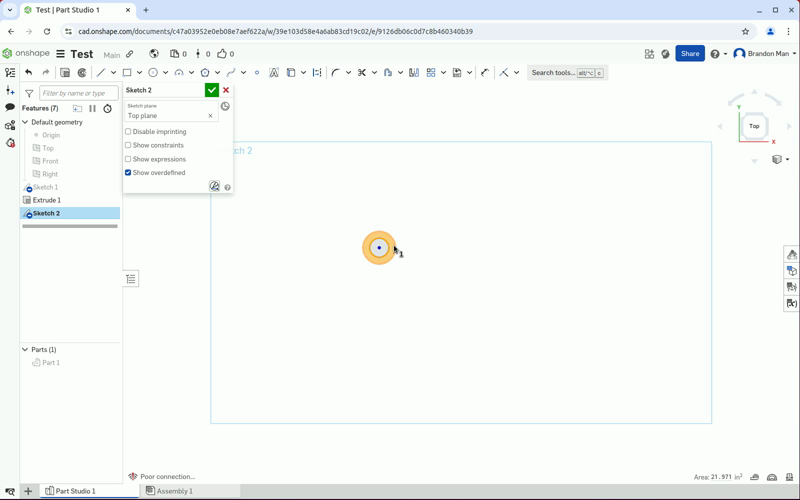
mouse_move(73, 352)
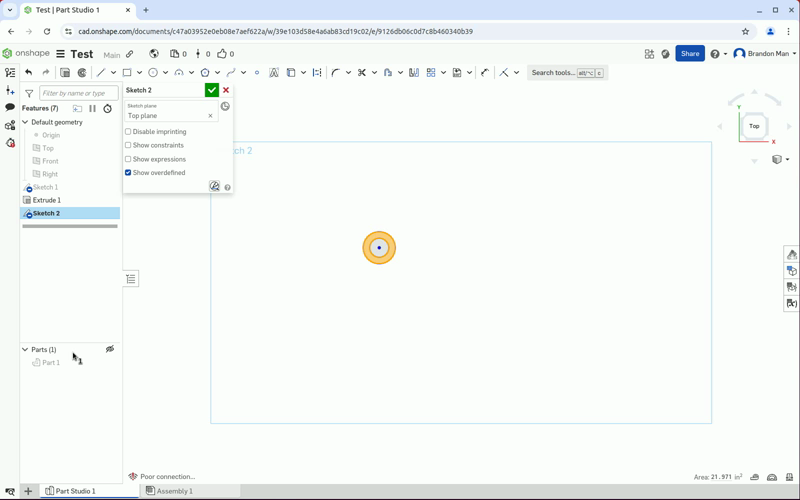
key(shift+y)
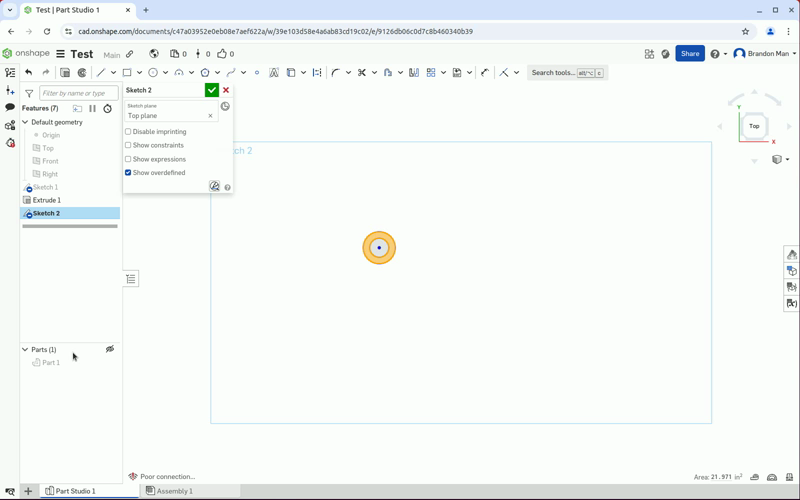
key(shift+e)
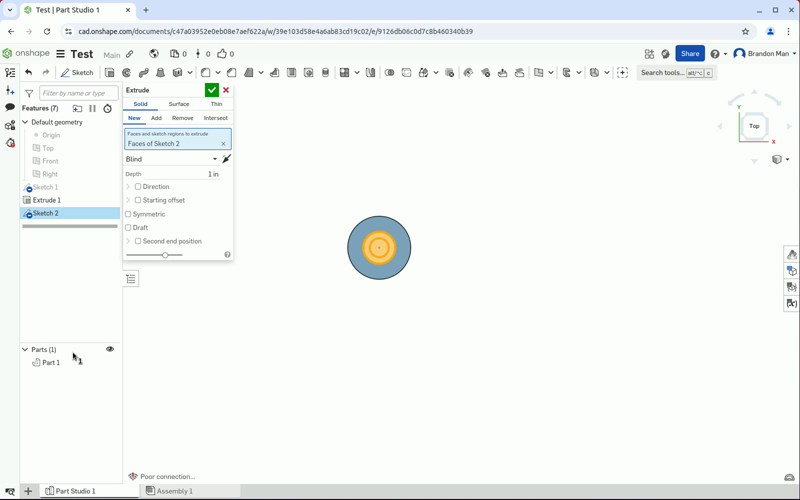
mouse_move(143, 106)
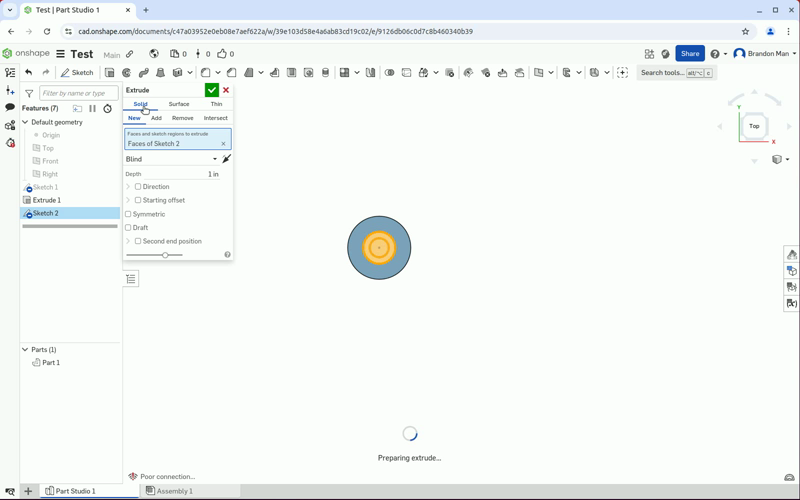
click(143, 106)
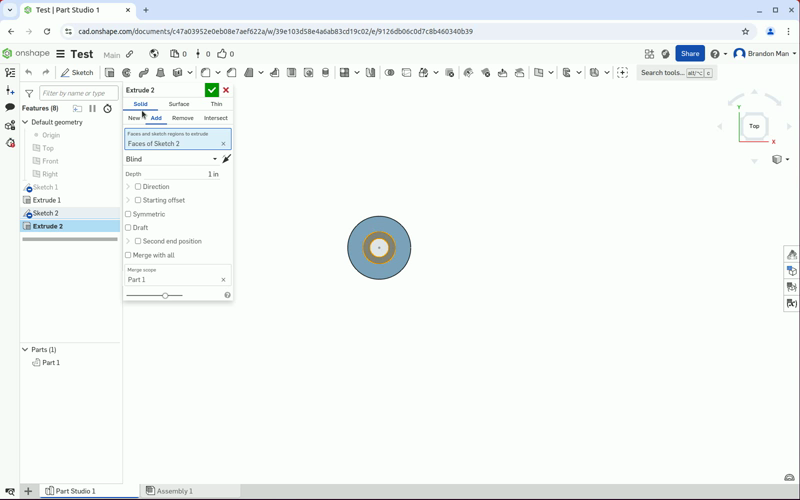
mouse_move(137, 120)
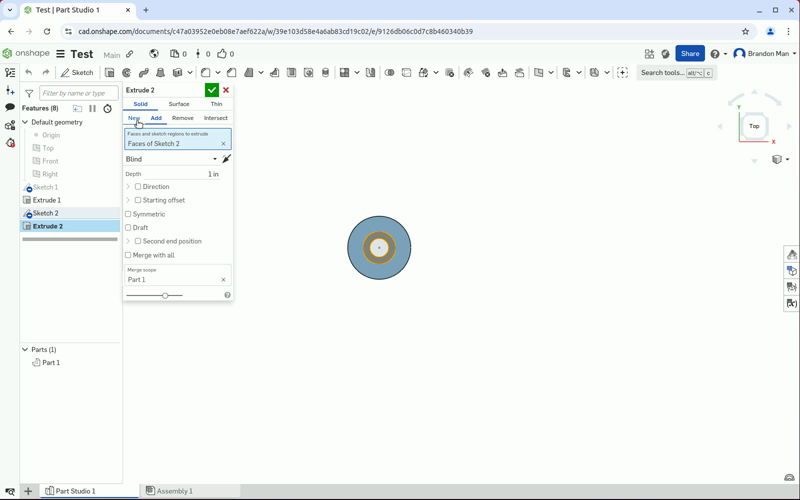
click(137, 120)
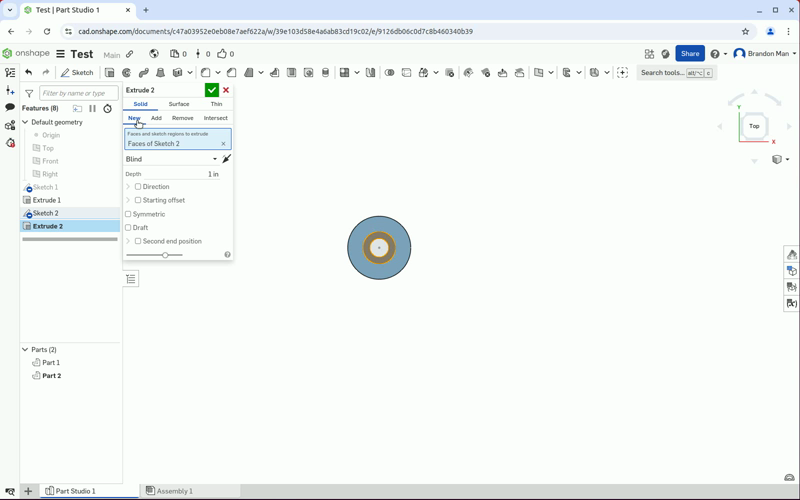
key(tab, 4)
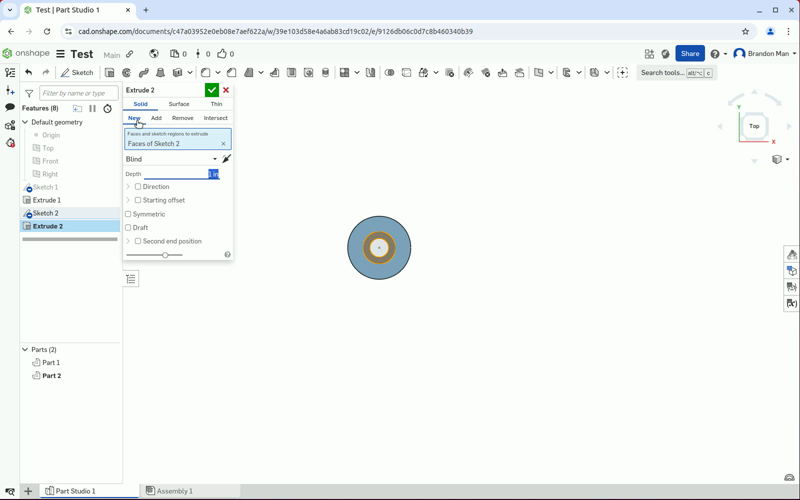
text(15.646)
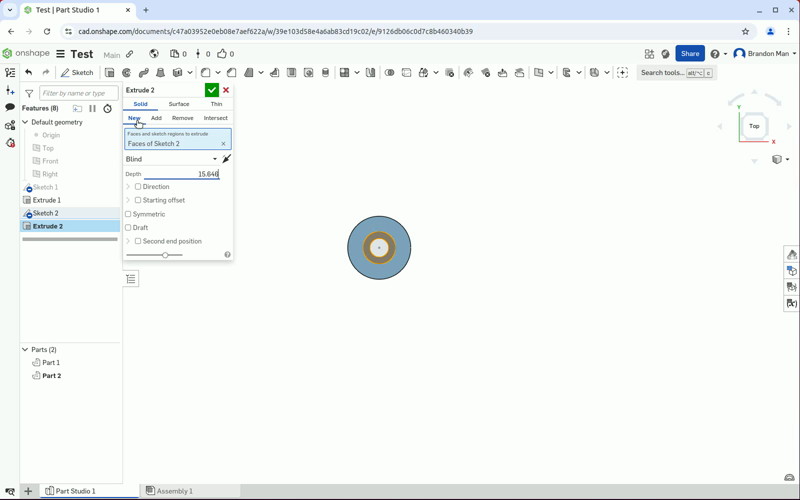
key(enter)
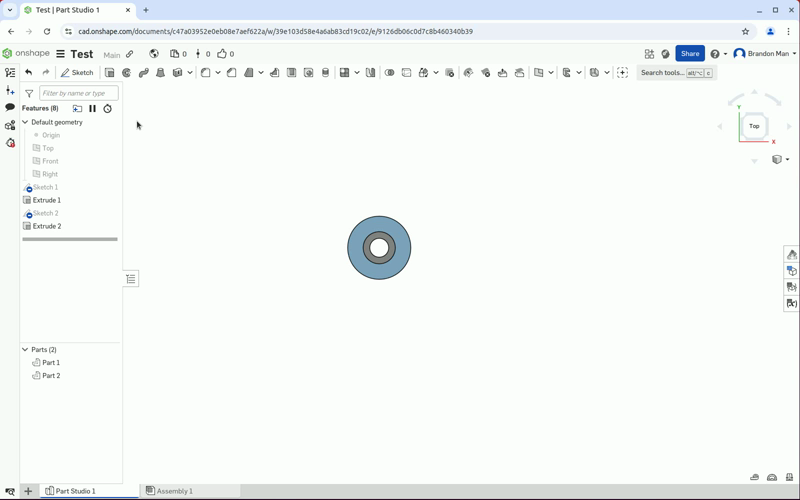
key(shift+h)
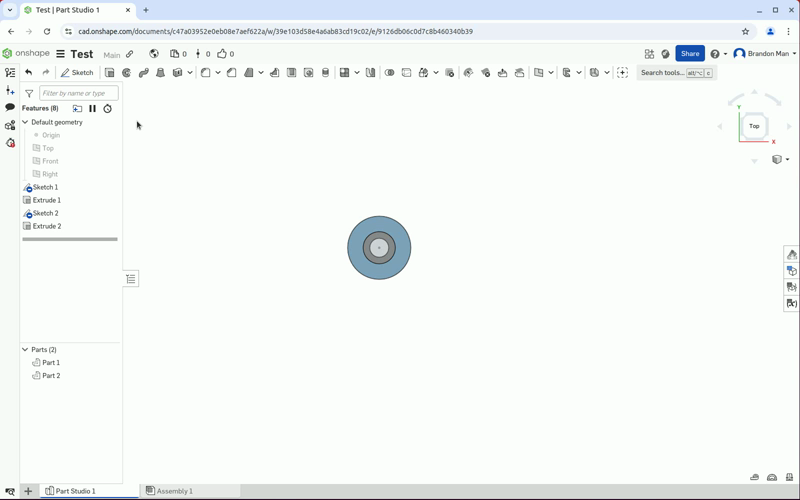
key(shift+h)
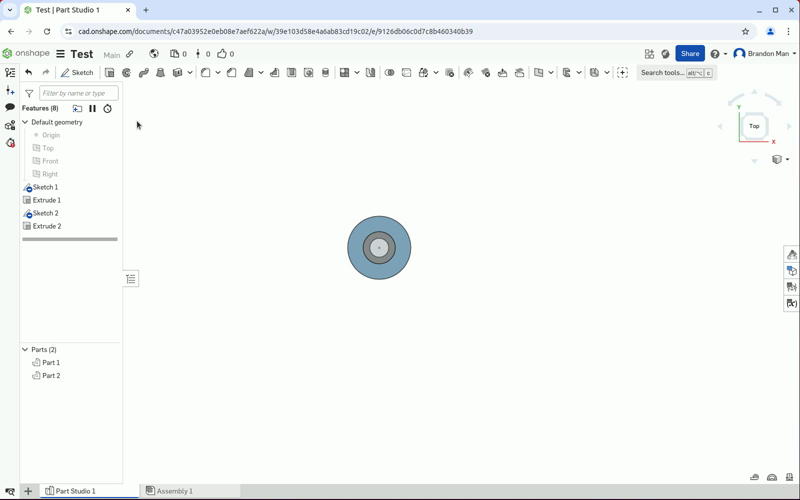
key(shift+7)
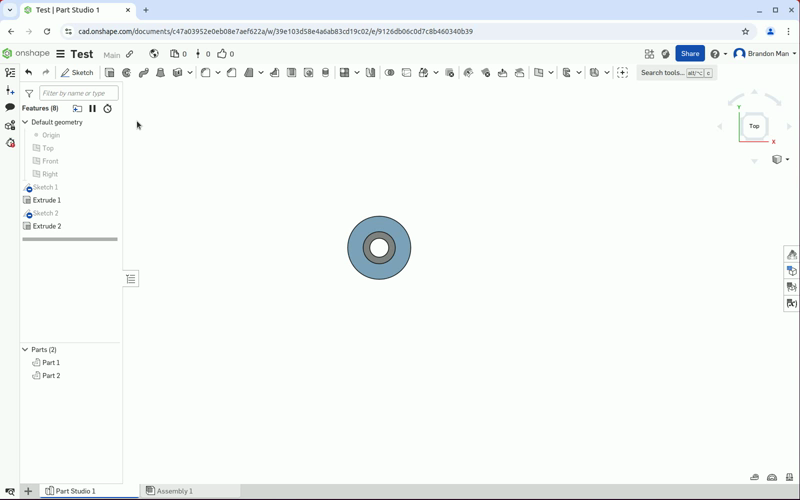
key(up, 3)
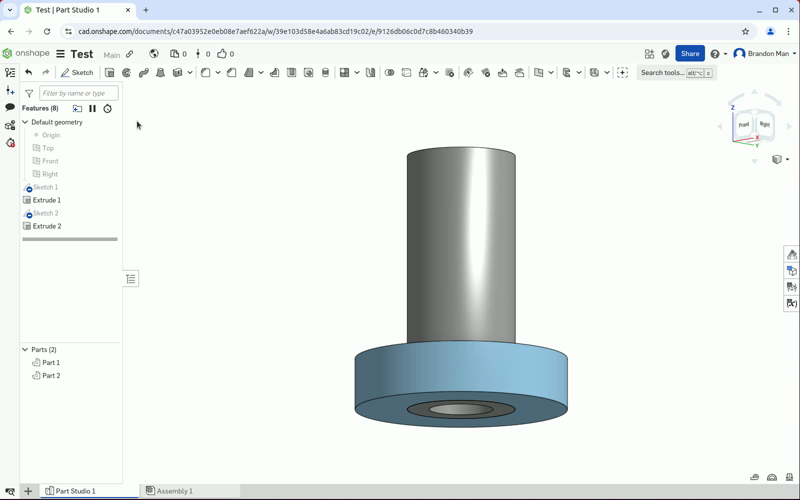
key(left, 3)
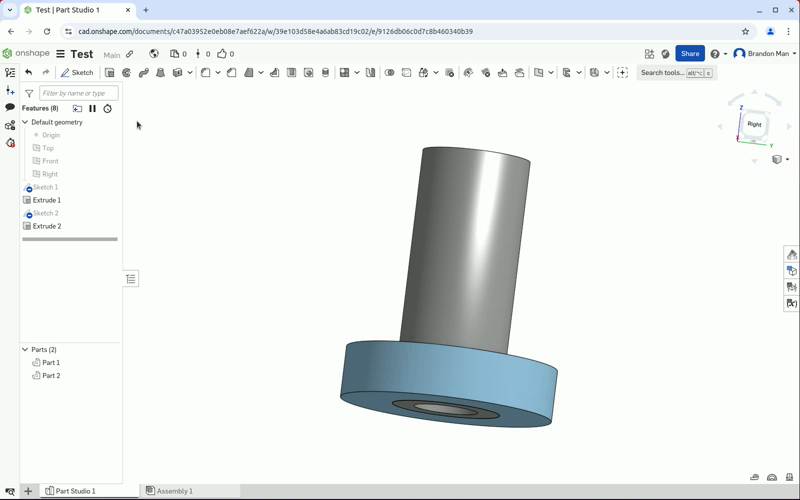
key(right, 3)
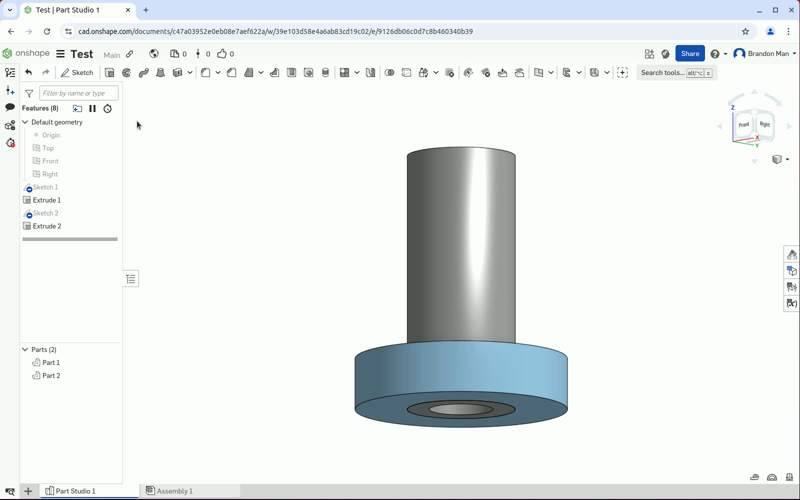
key(down, 3)
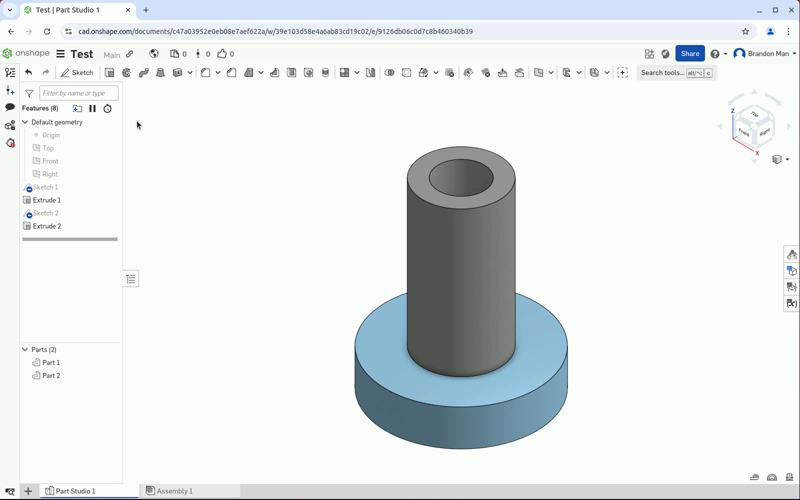
mouse_move(73, 189)
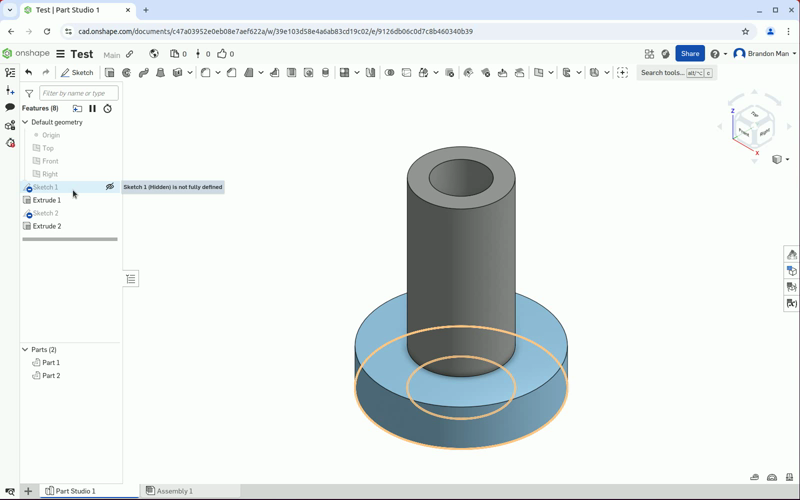
click(73, 189)